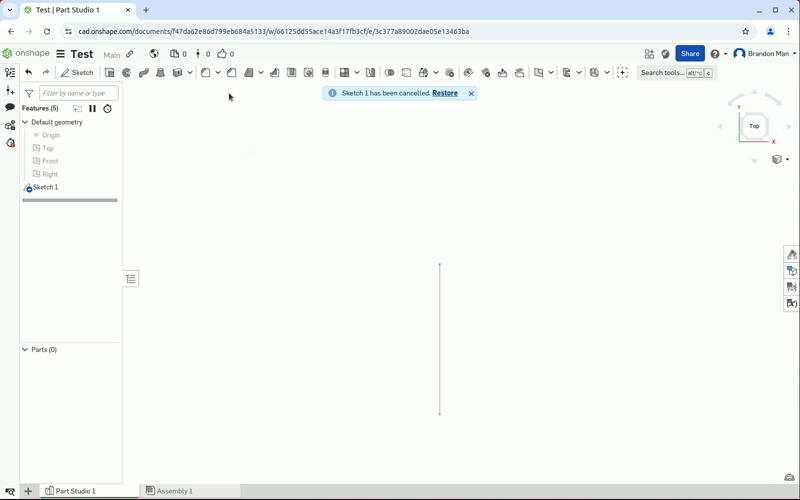
key(shift+h)
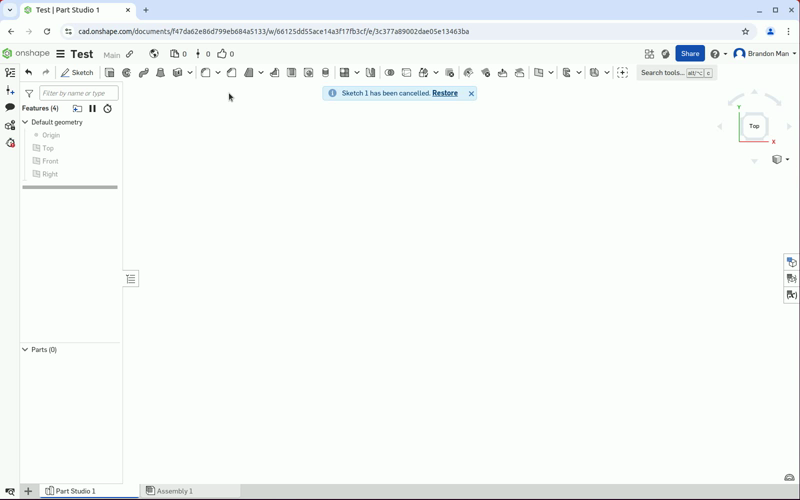
mouse_move(73, 352)
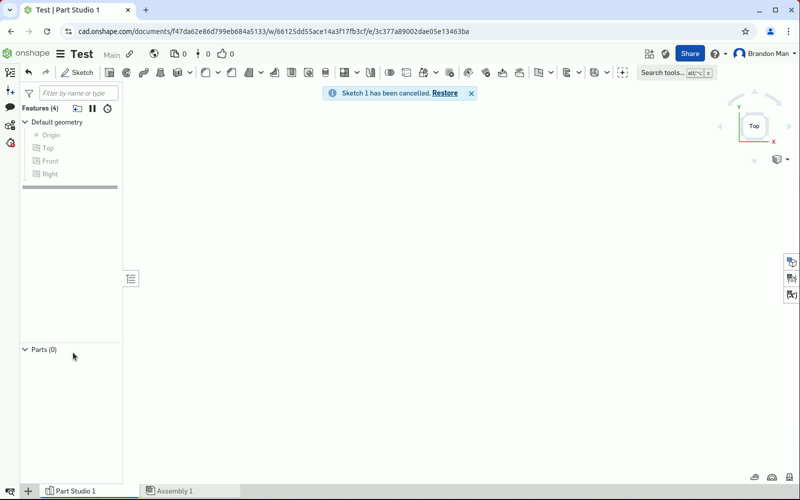
key(y)
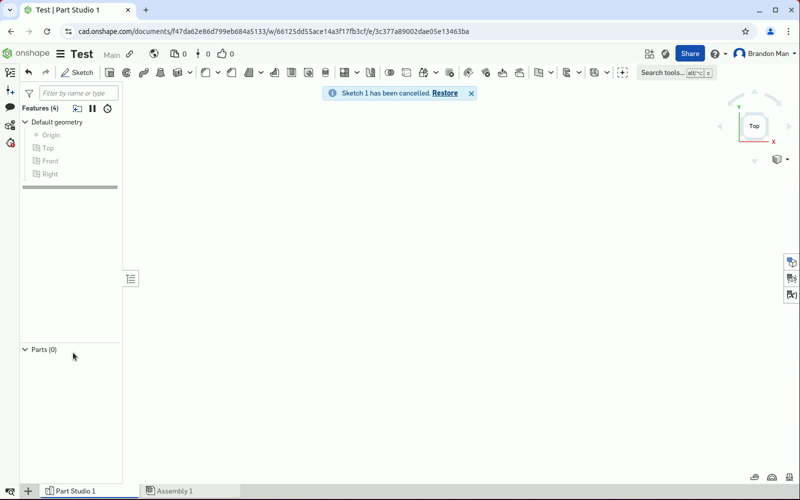
key(shift+p)
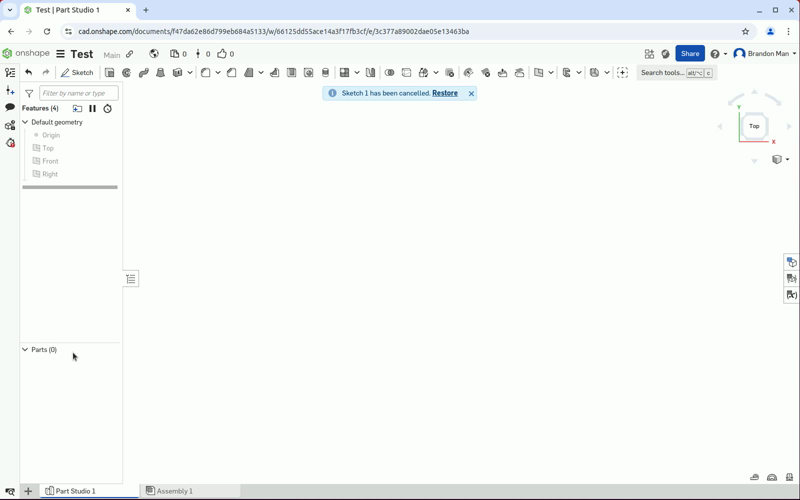
key(space)
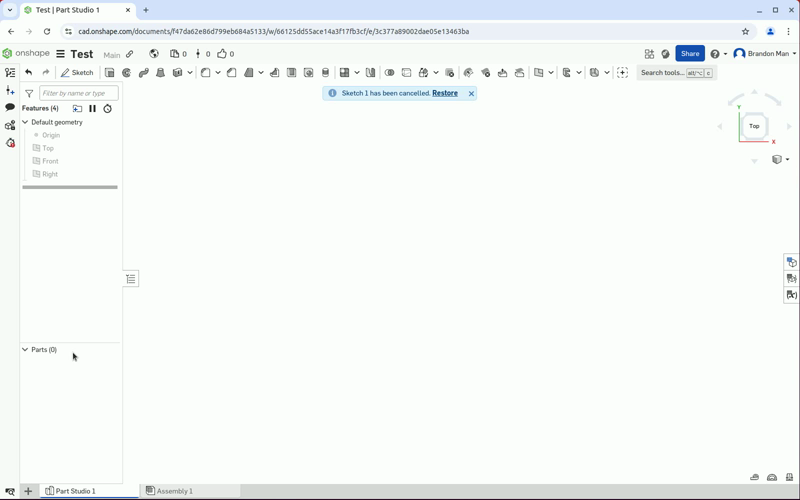
key_down(shift)
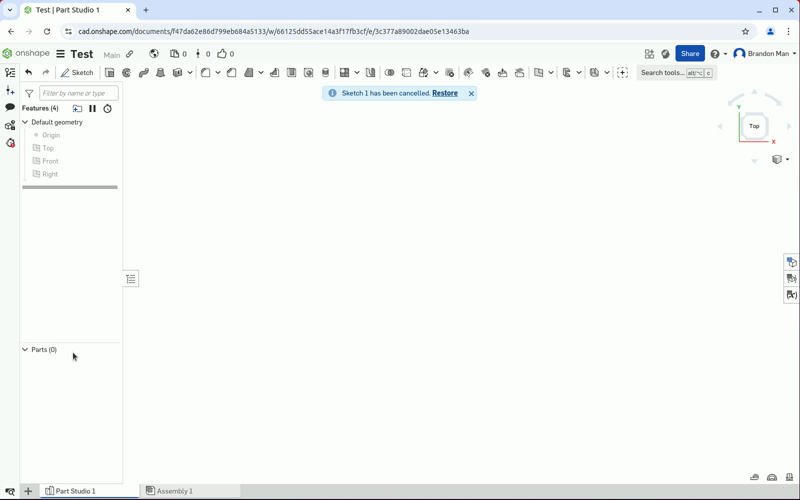
key(up)
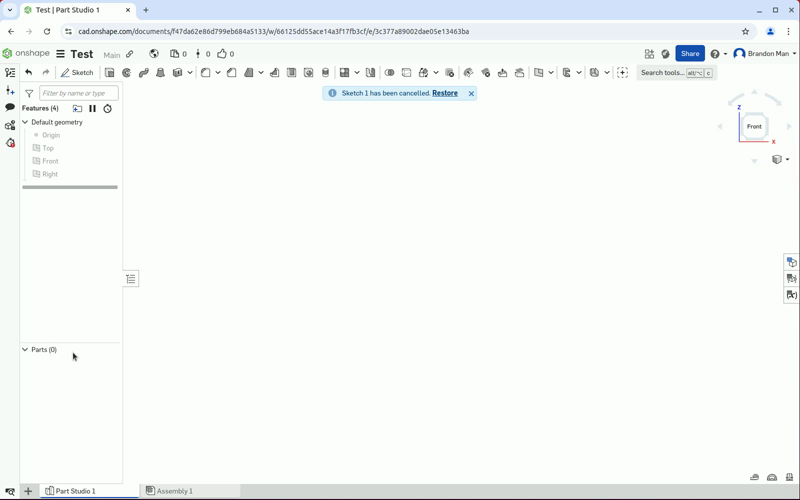
key_up(shift)
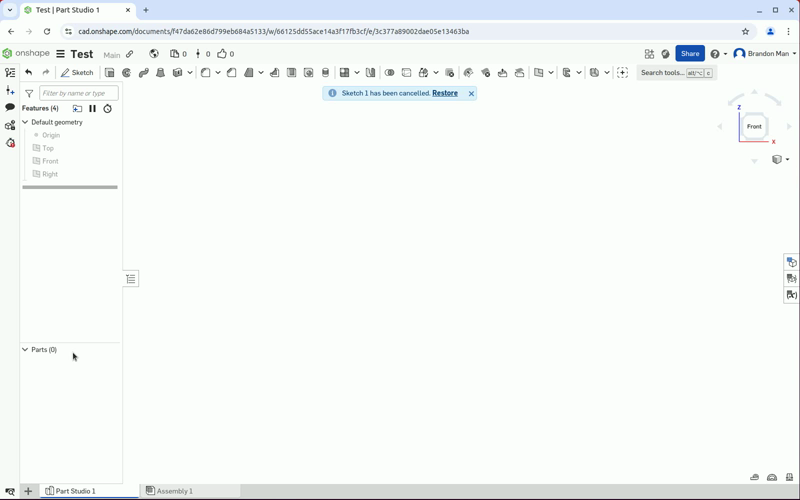
mouse_move(73, 352)
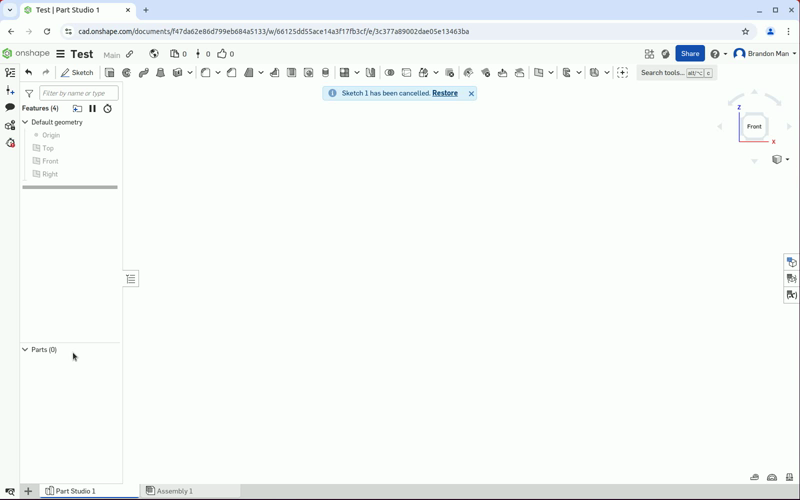
key(shift+y)
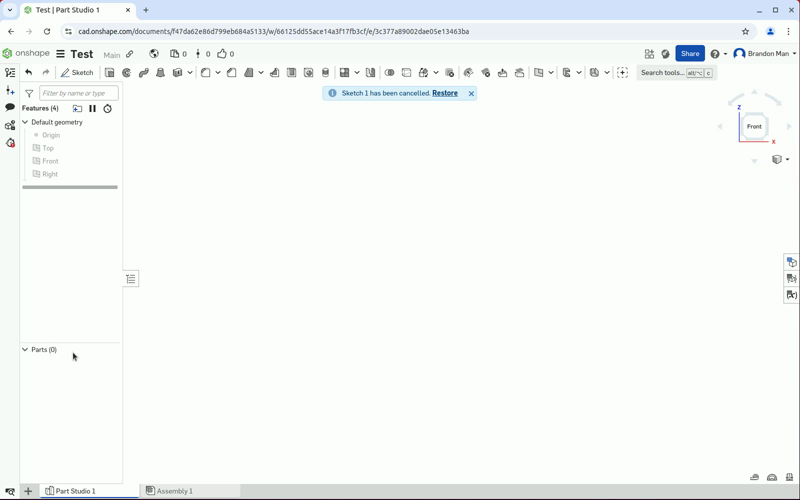
key(shift+s)
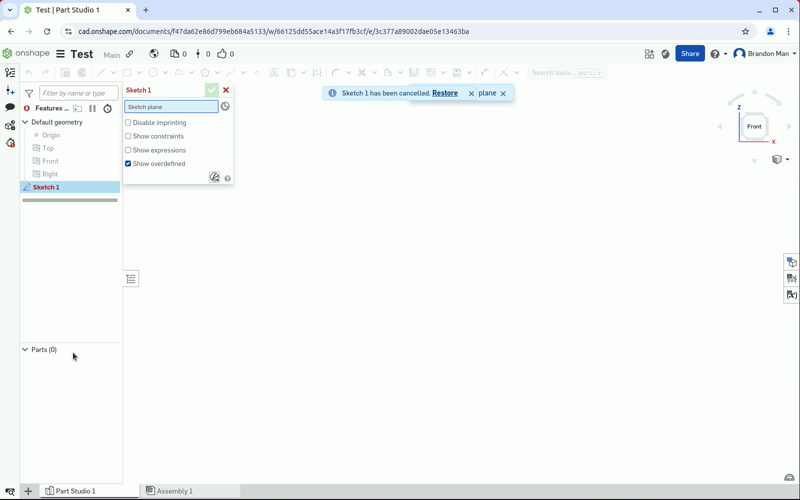
mouse_move(73, 163)
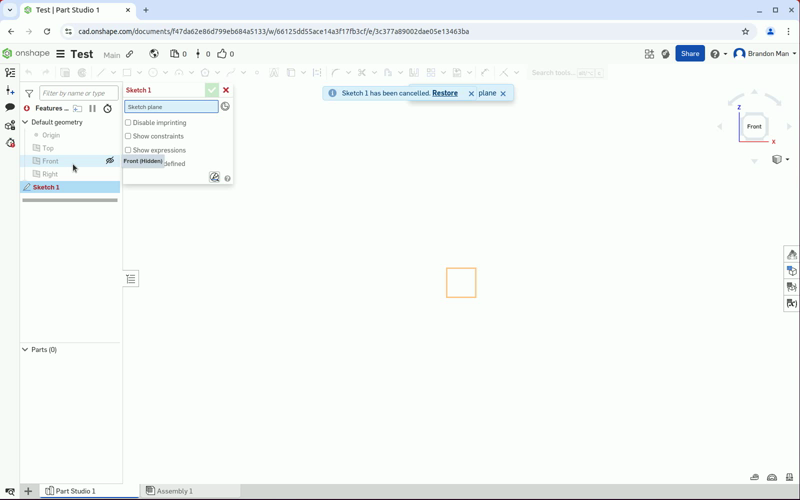
click(73, 163)
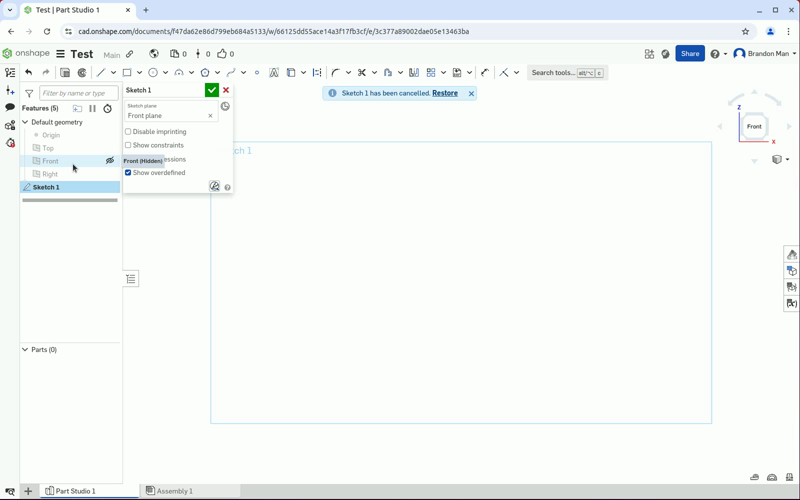
mouse_move(73, 352)
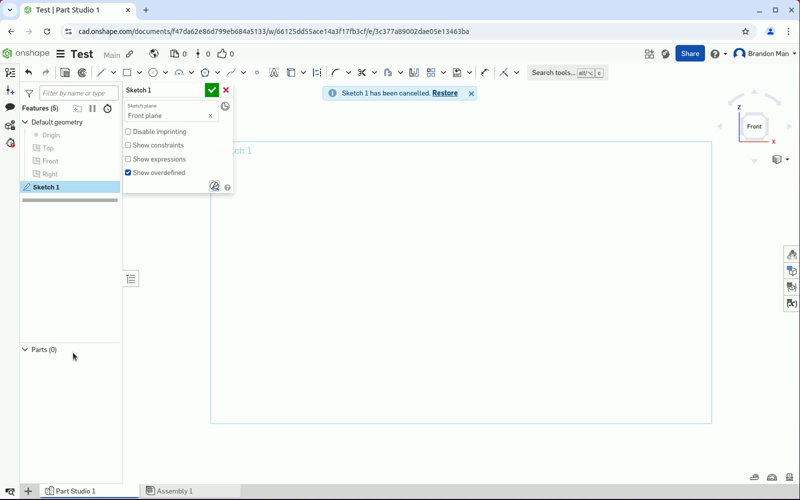
key(y)
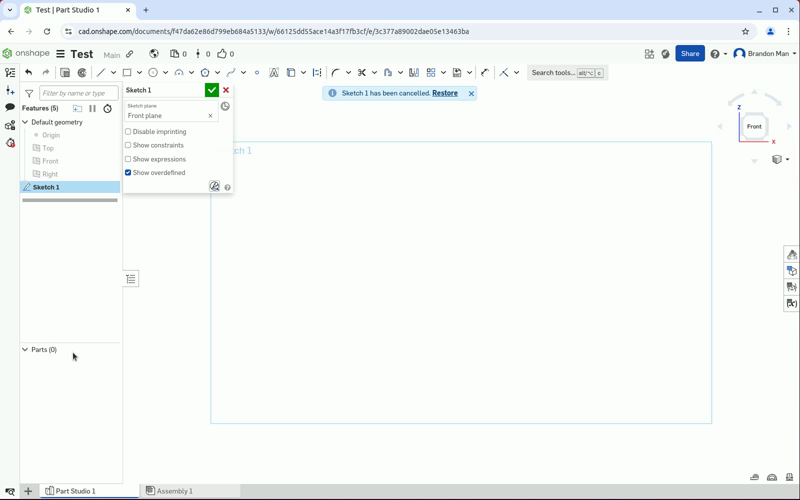
key(c)
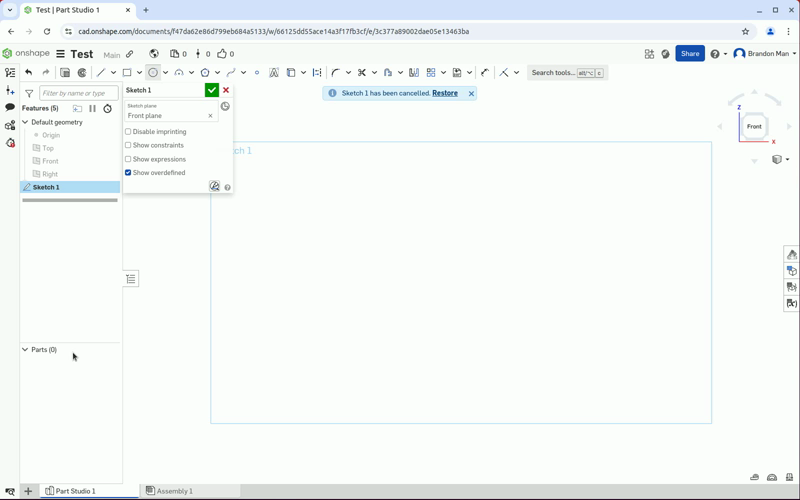
key_down(shift)
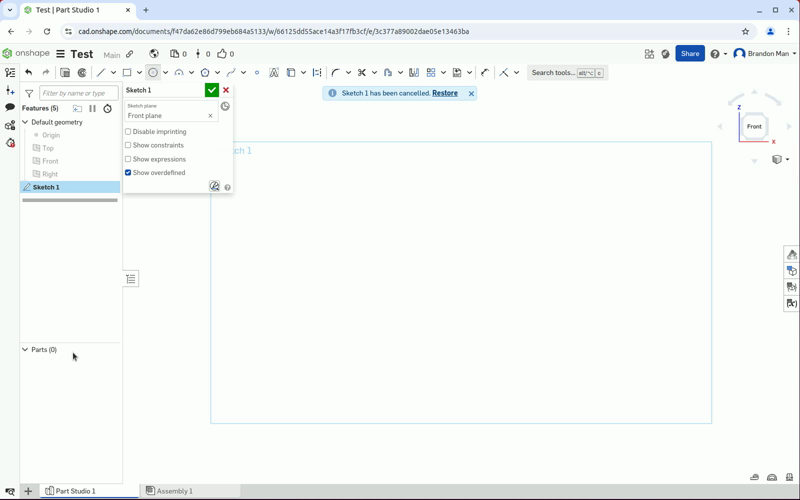
mouse_move(394, 249)
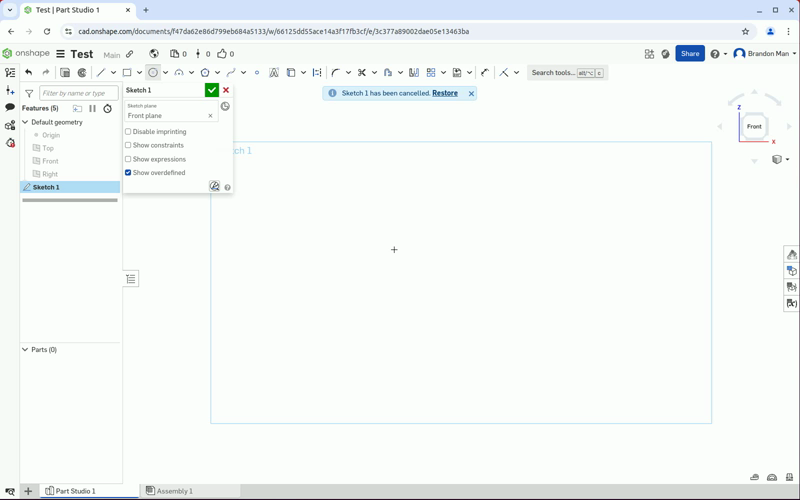
click(394, 249)
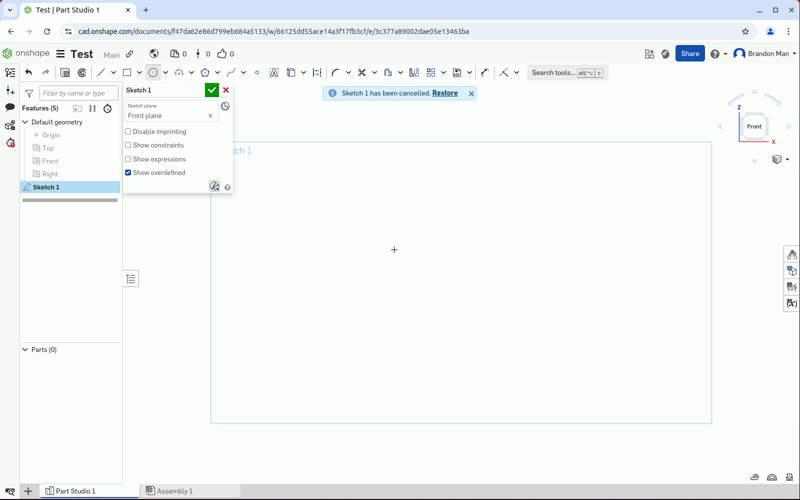
key_up(shift)
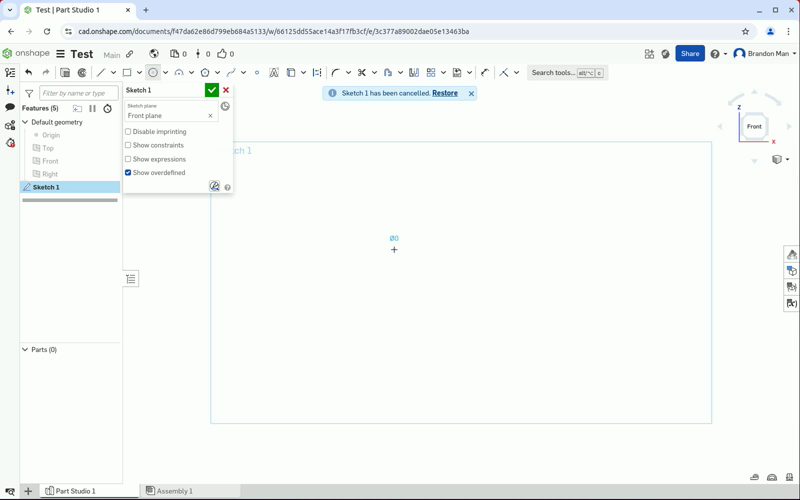
mouse_move(413, 249)
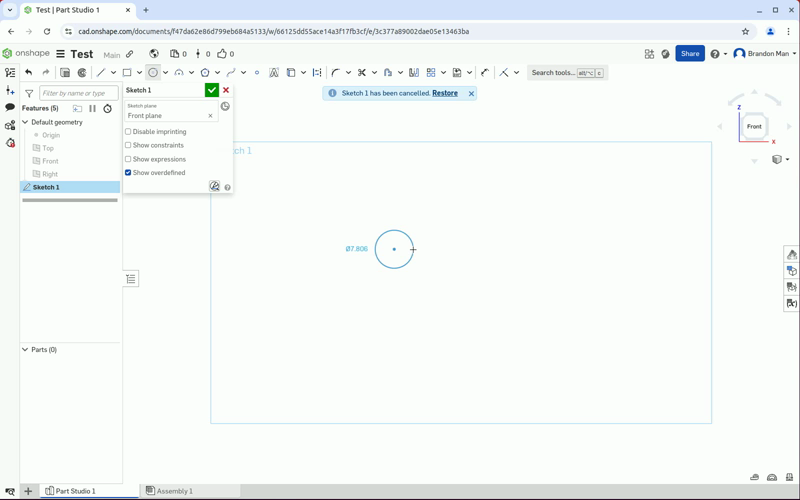
click(413, 249)
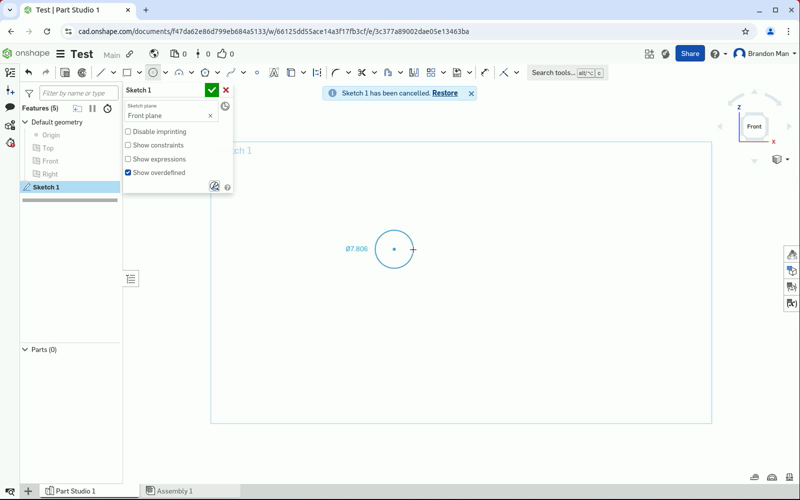
key(esc)
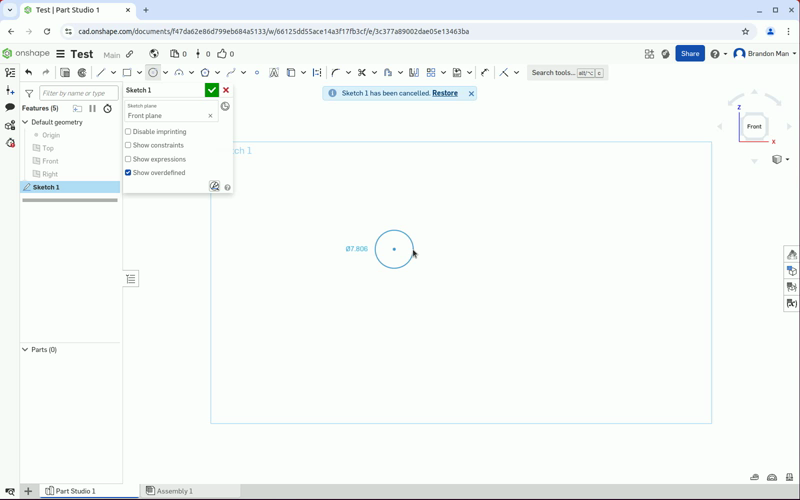
mouse_move(403, 246)
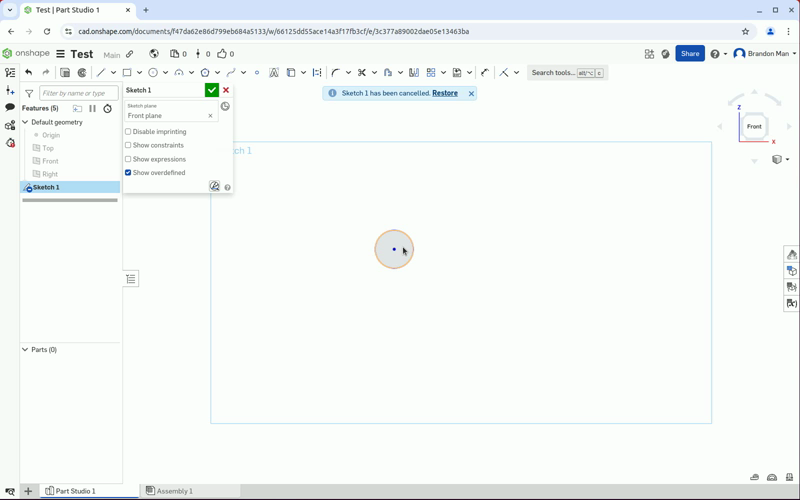
scroll(6)
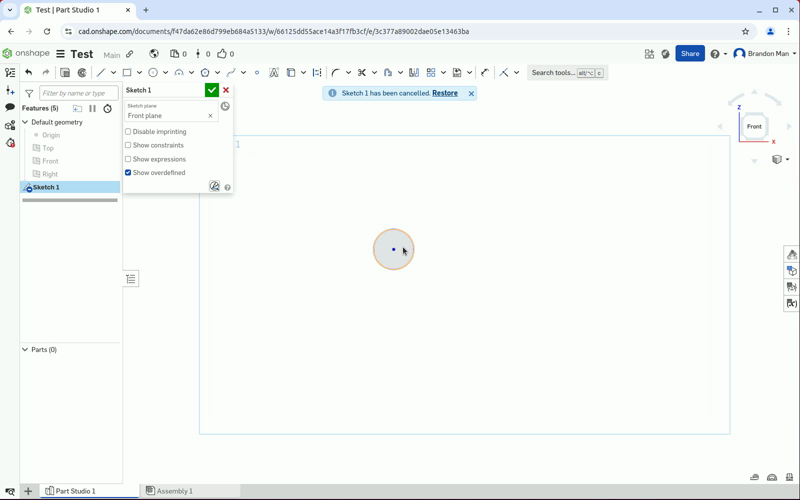
scroll(6)
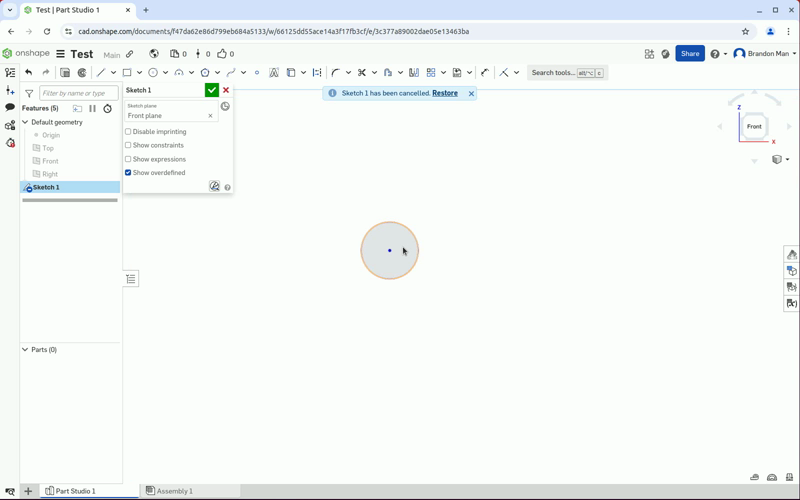
scroll(6)
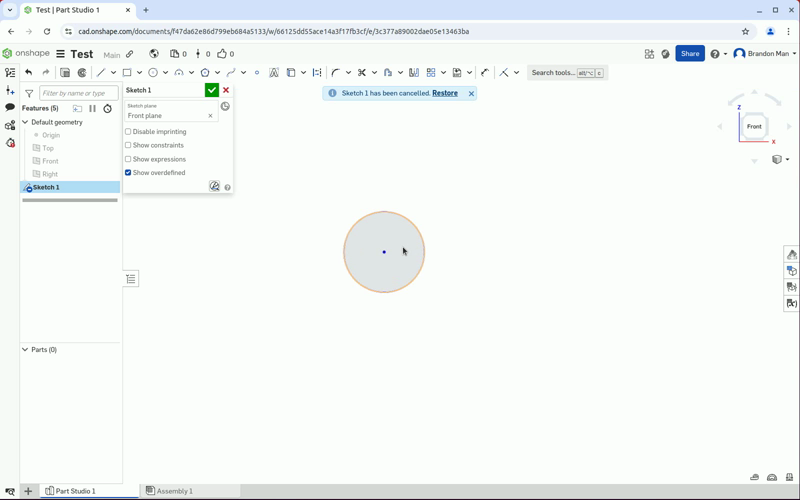
scroll(6)
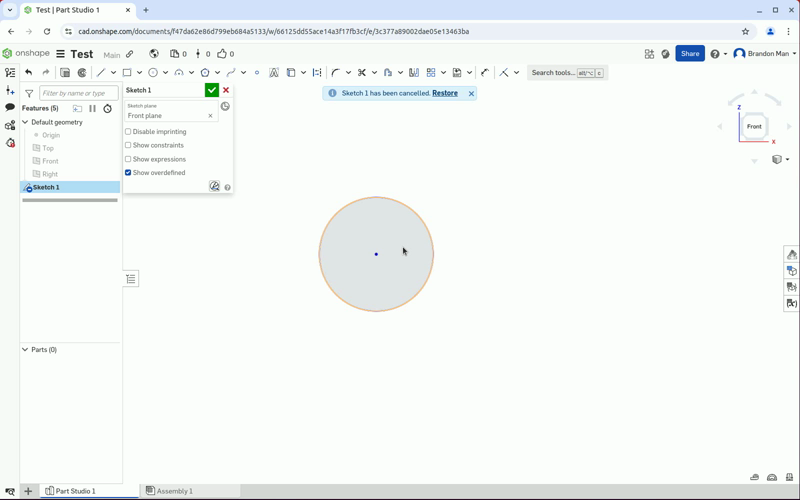
scroll(6)
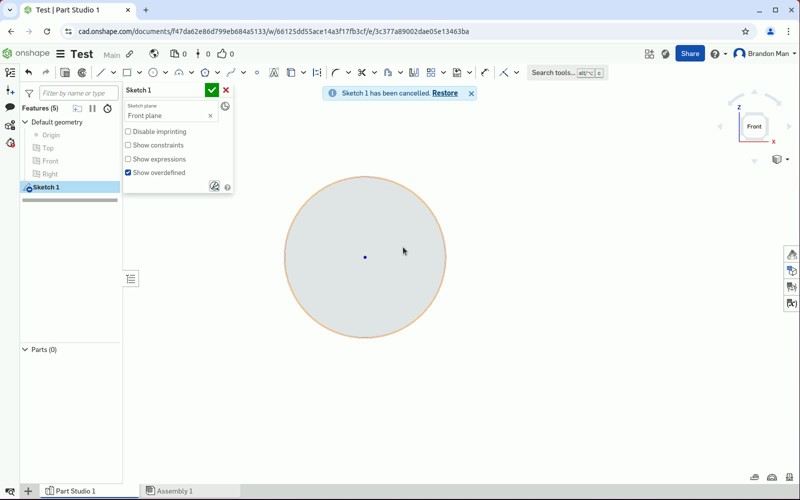
scroll(6)
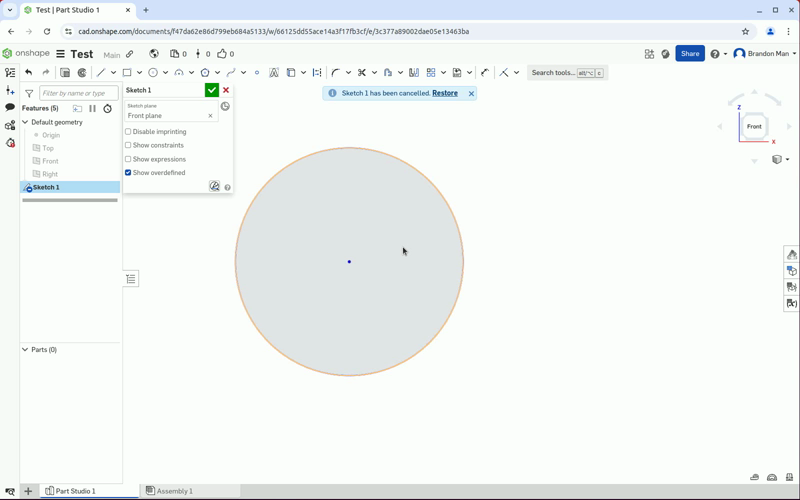
scroll(6)
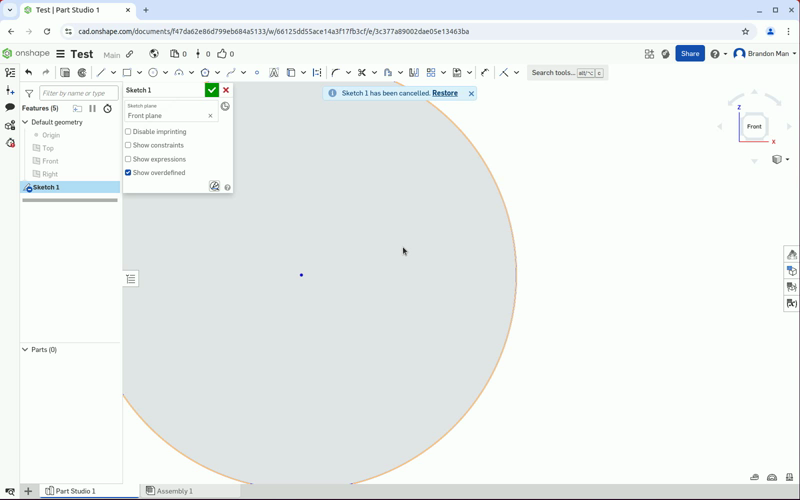
click(403, 246)
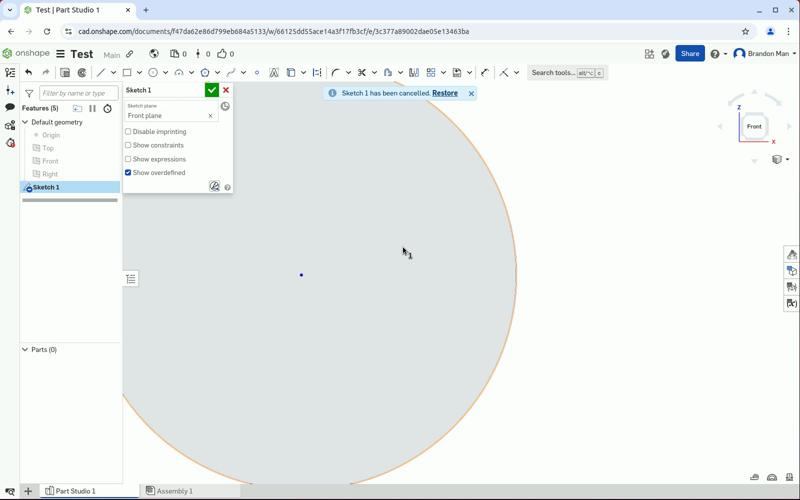
scroll(-6)
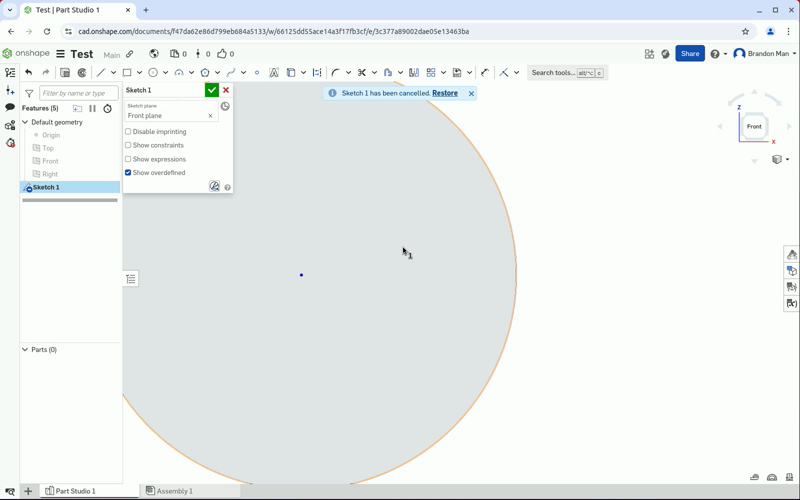
scroll(-6)
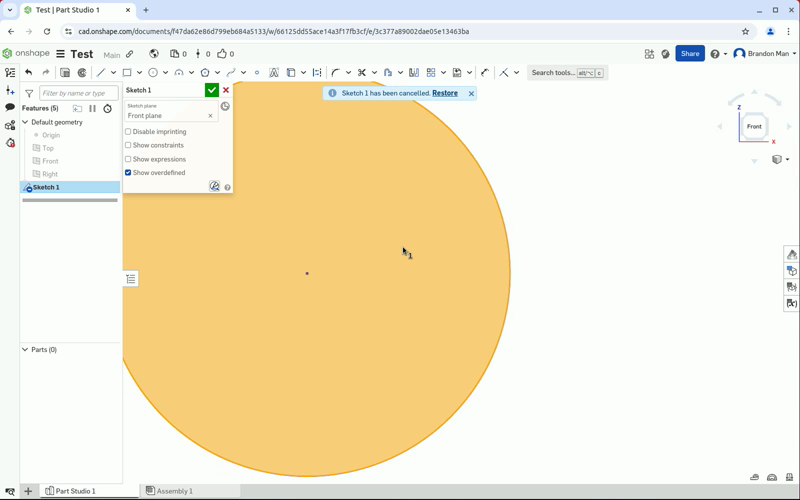
scroll(-6)
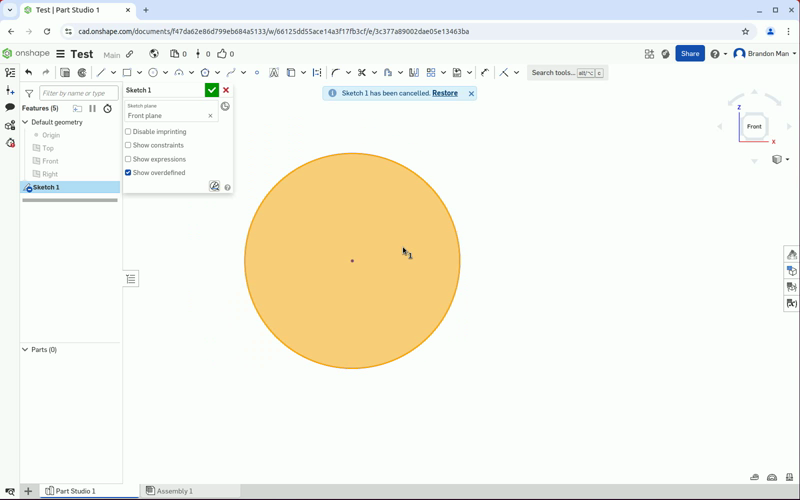
scroll(-6)
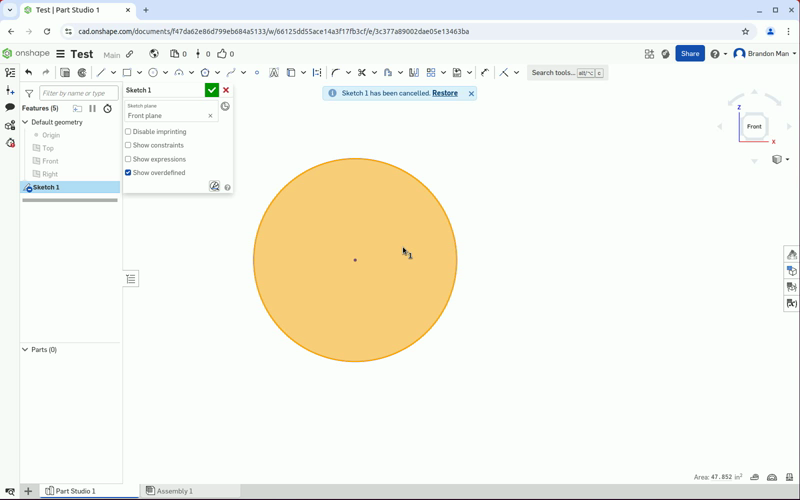
scroll(-6)
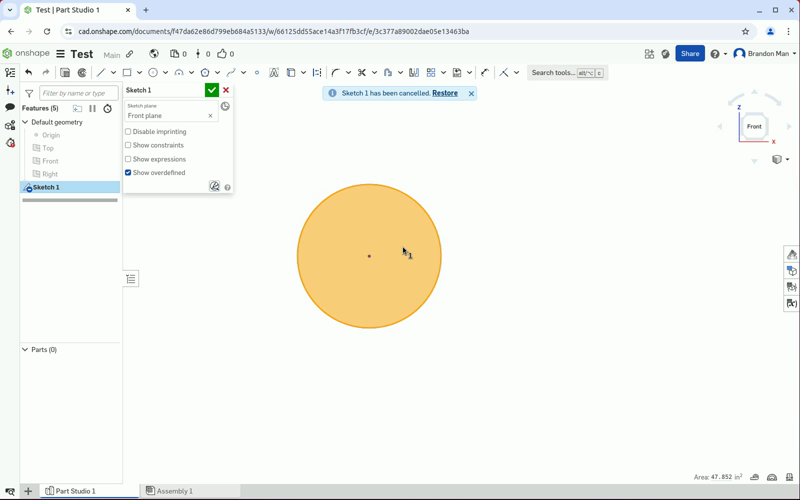
scroll(-6)
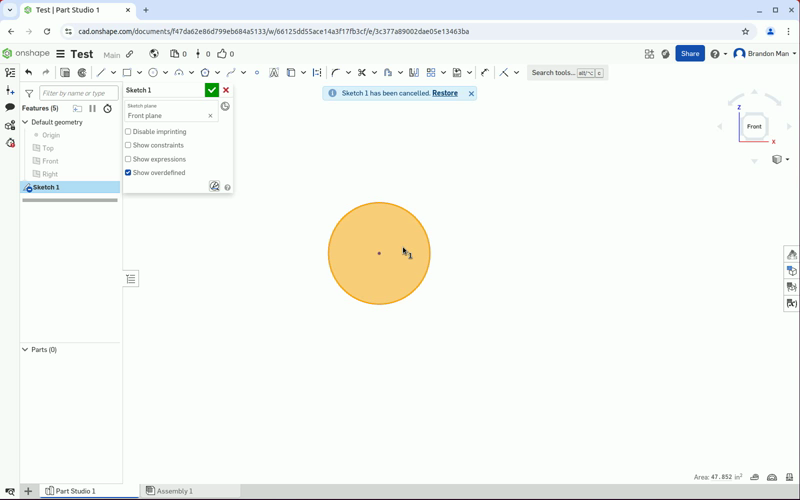
scroll(-6)
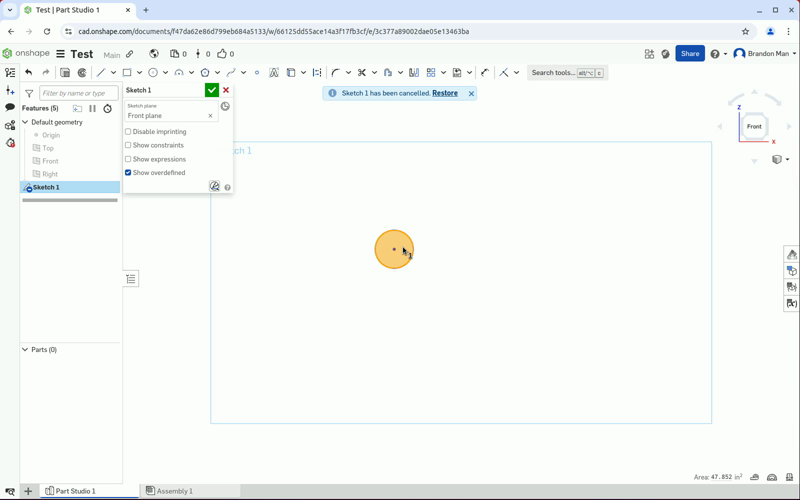
mouse_move(73, 352)
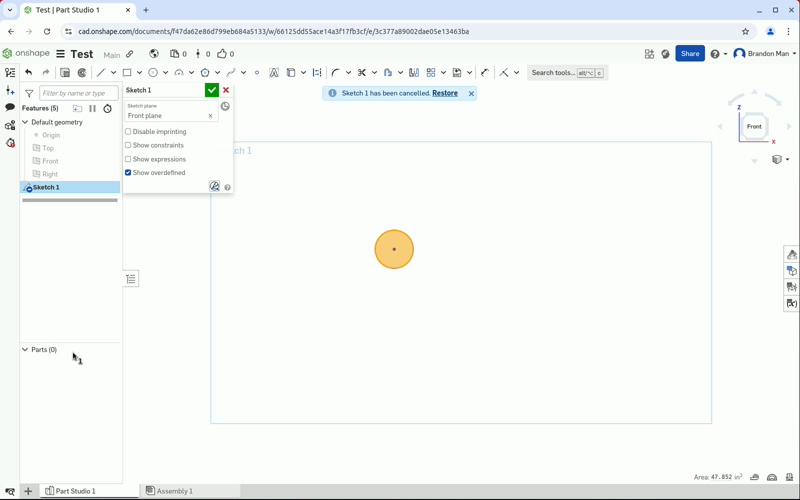
key(shift+y)
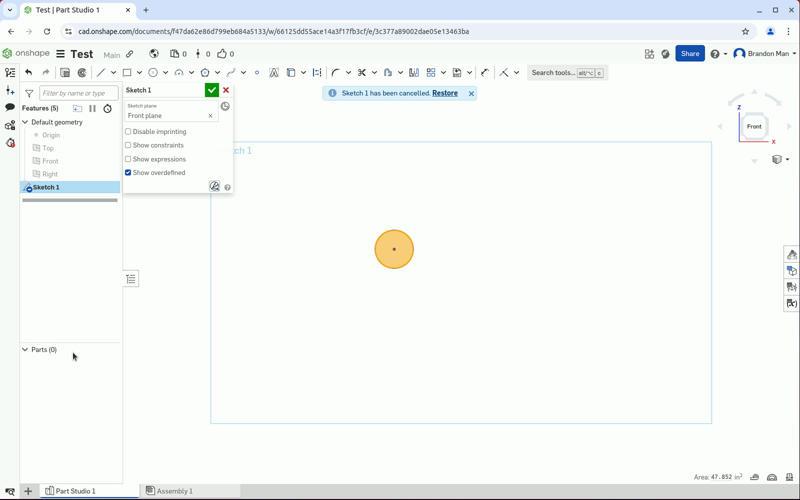
key(shift+e)
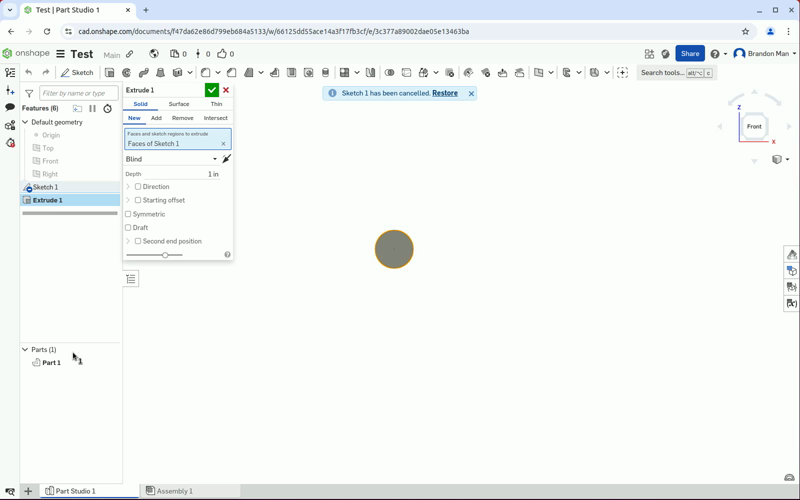
mouse_move(143, 106)
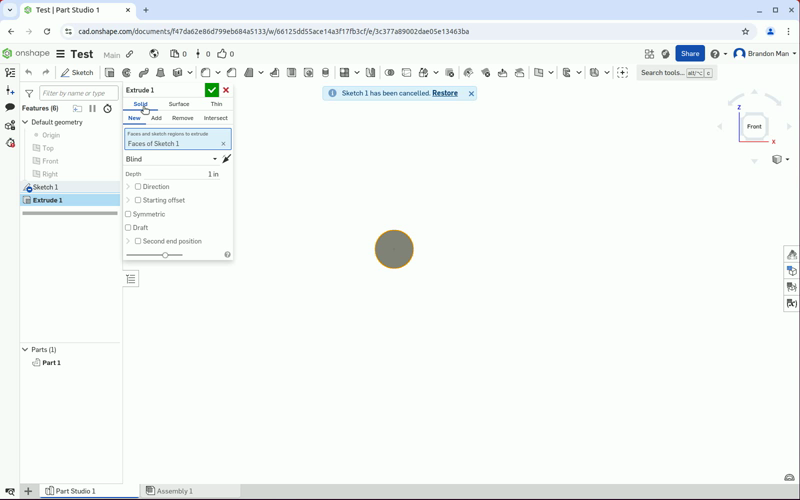
click(143, 106)
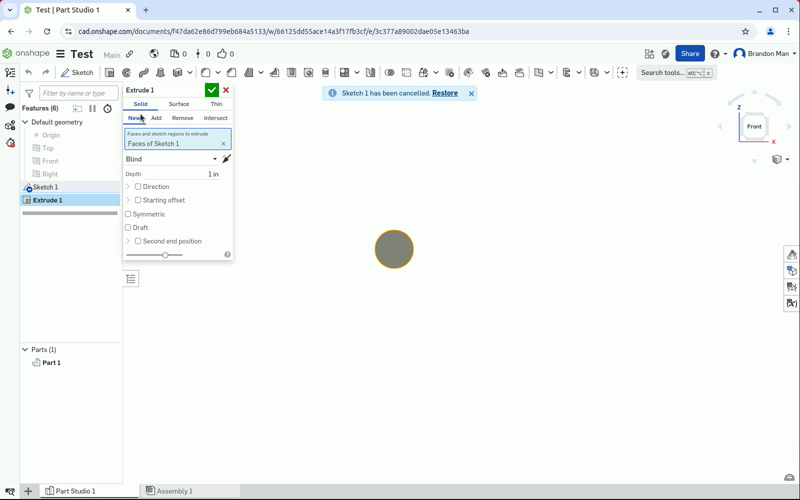
mouse_move(137, 120)
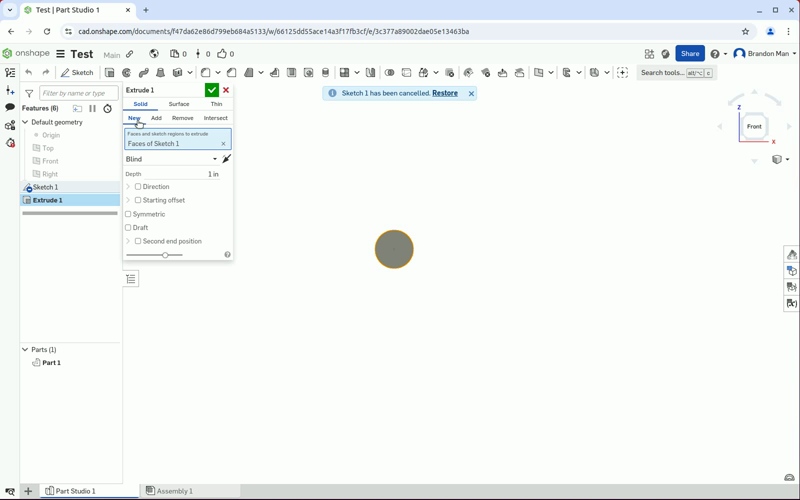
click(137, 120)
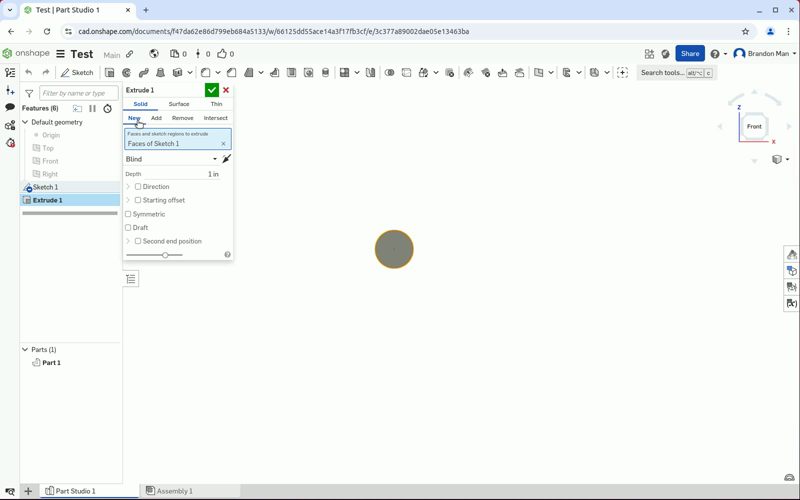
key(tab, 4)
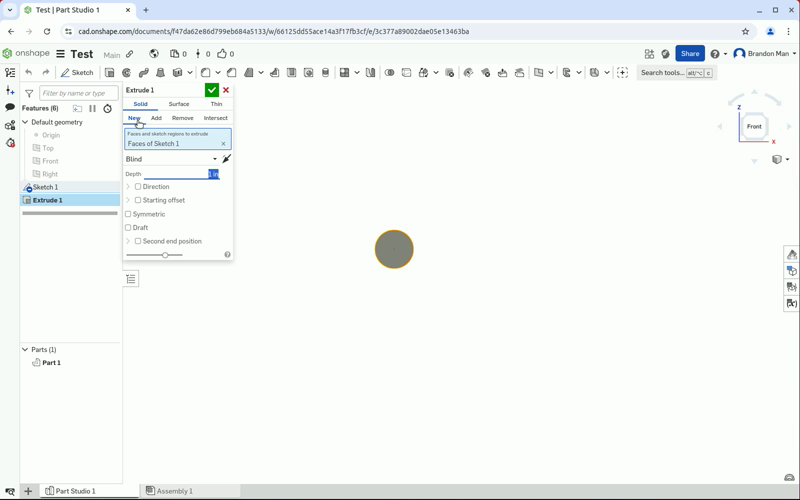
text(23.108)
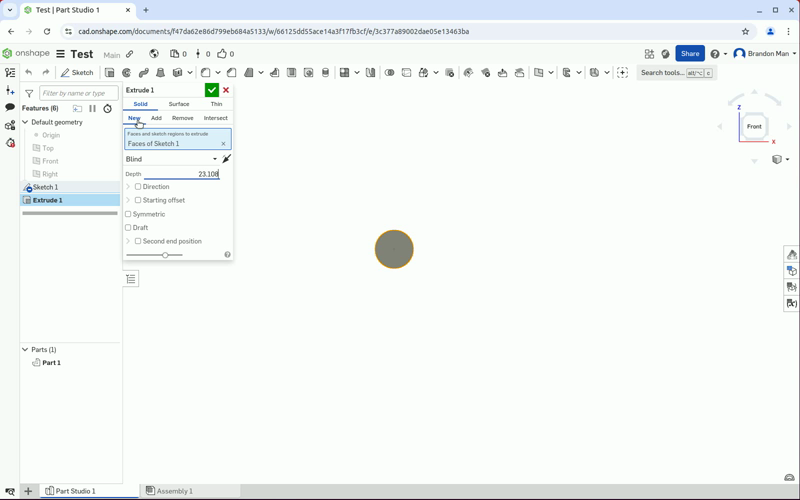
key(enter)
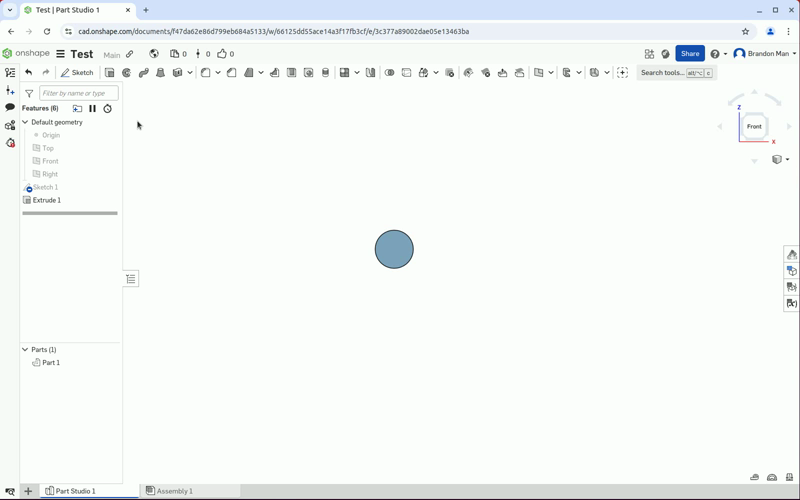
key(shift+h)
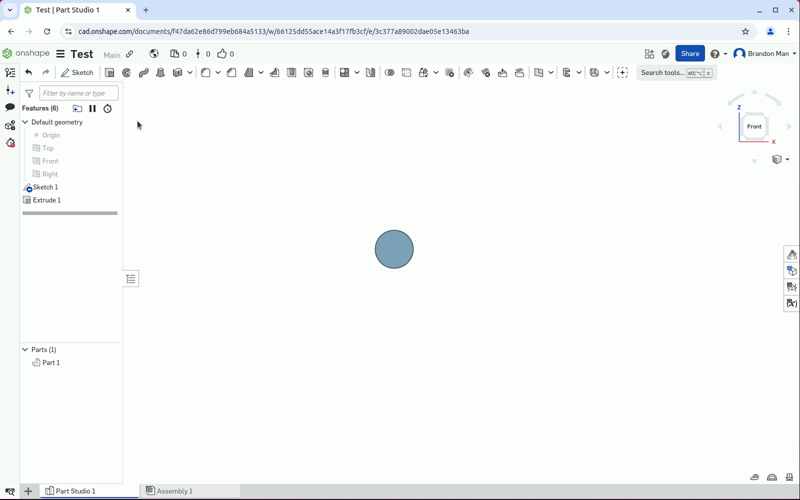
key(shift+h)
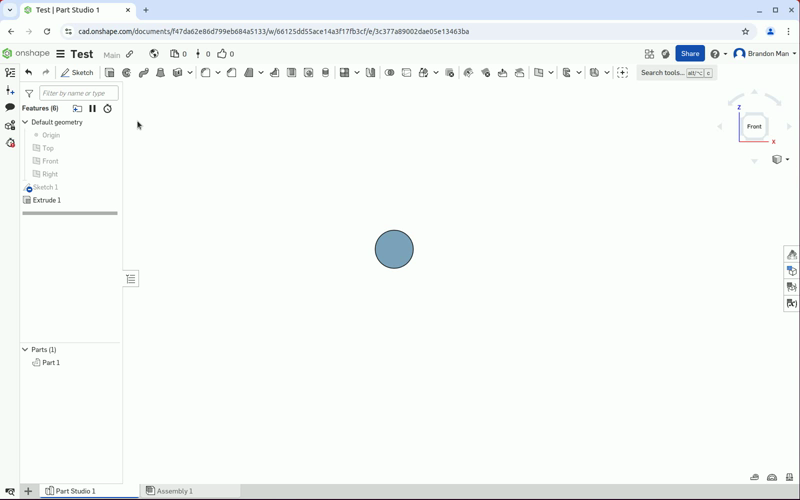
mouse_move(73, 189)
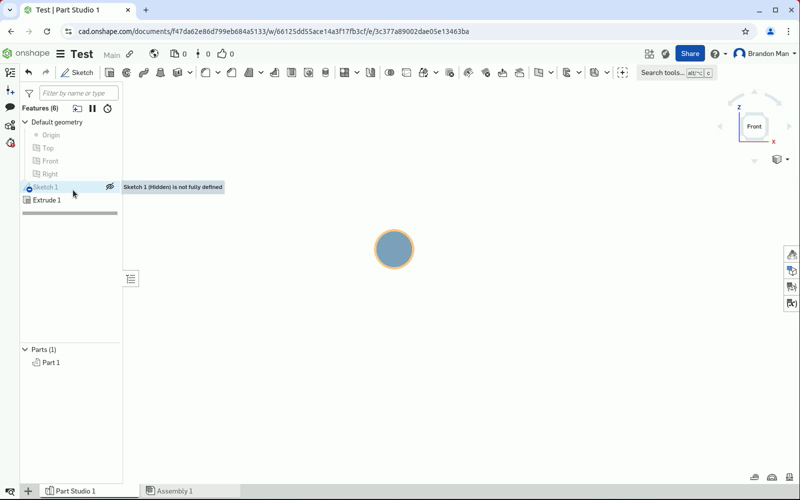
click(73, 189)
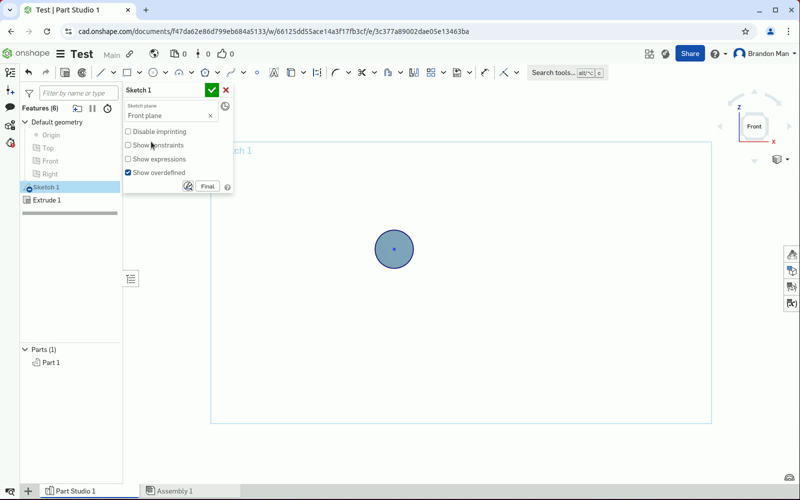
mouse_move(229, 92)
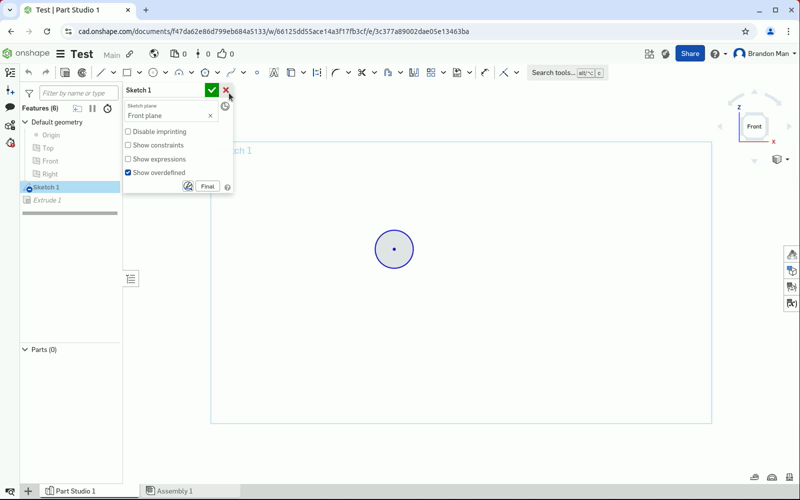
click(229, 92)
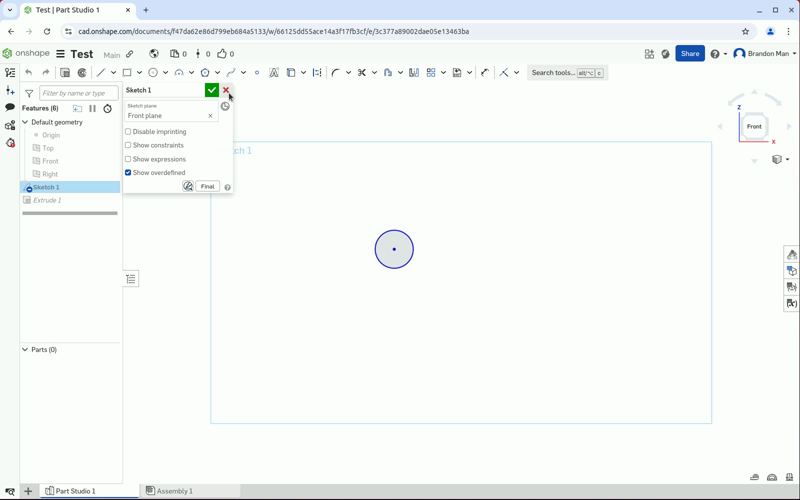
key(shift+s)
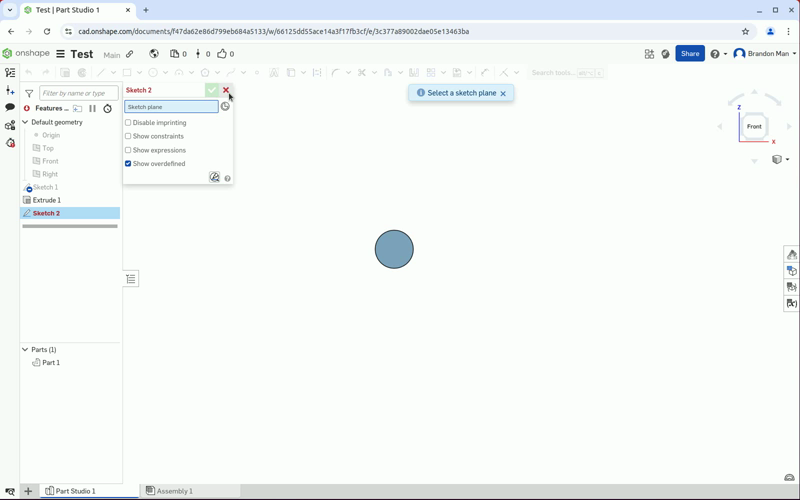
mouse_move(73, 163)
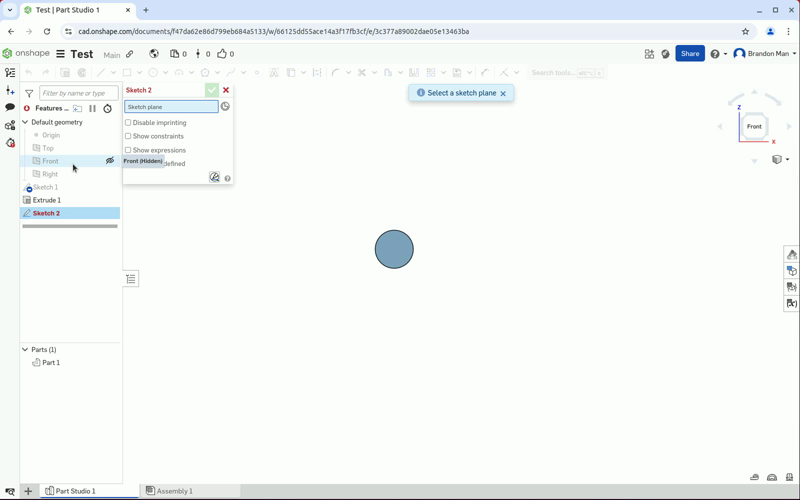
click(73, 163)
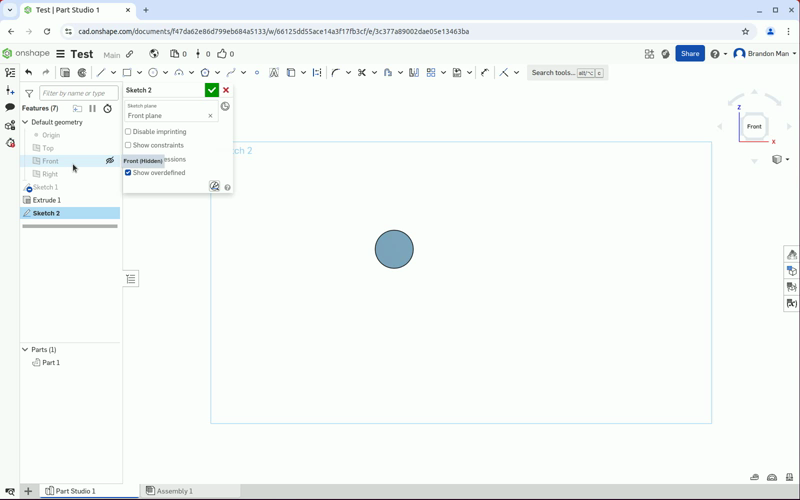
mouse_move(73, 352)
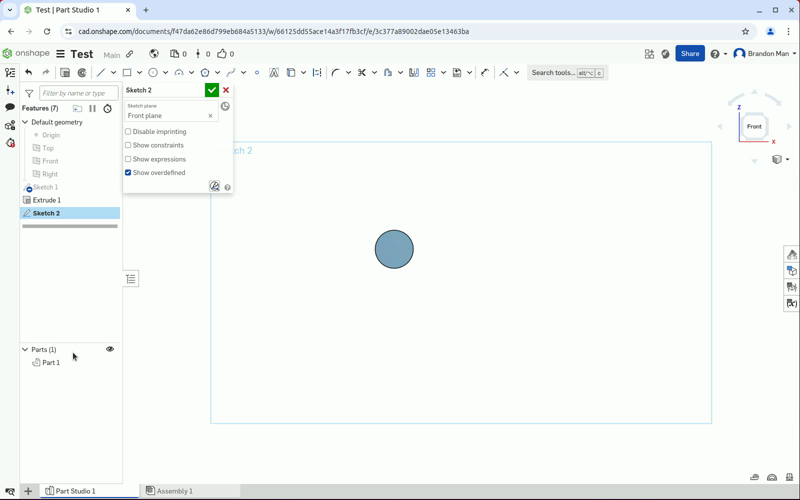
key(y)
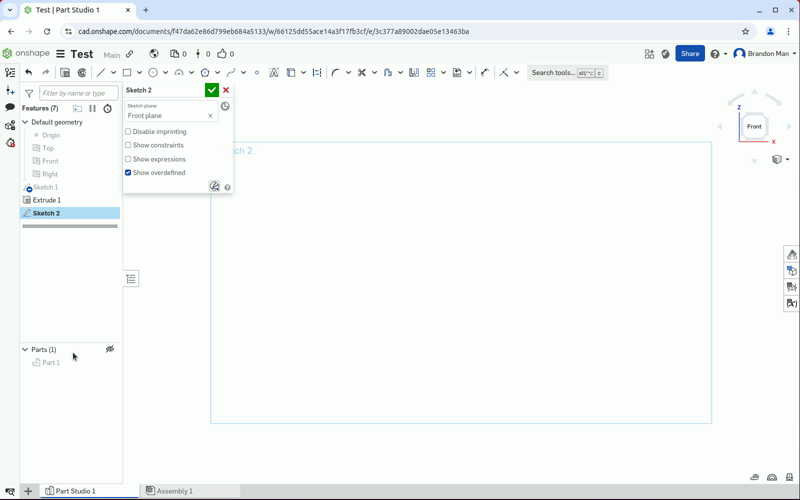
key(l)
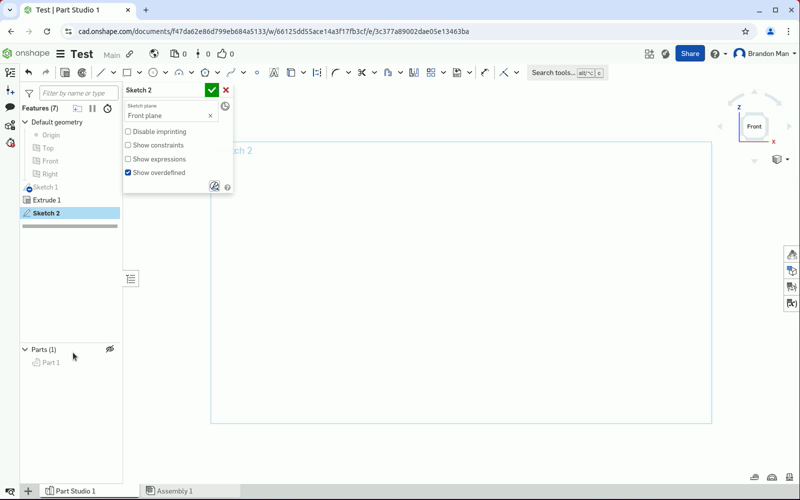
key_down(shift)
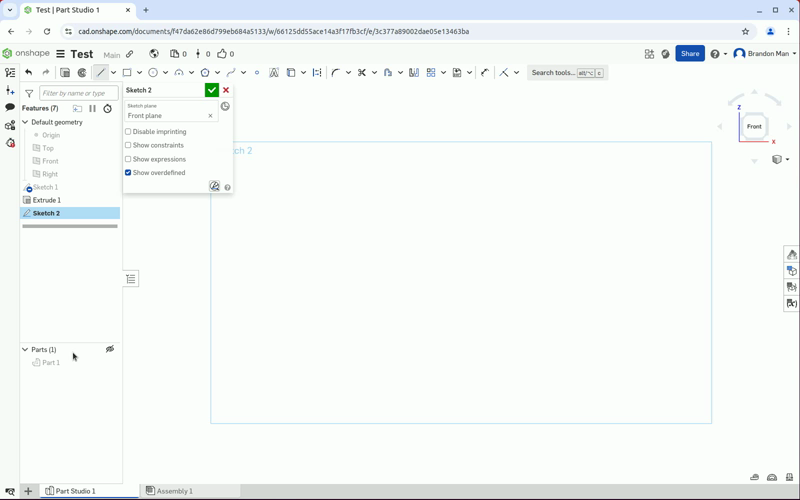
mouse_move(460, 261)
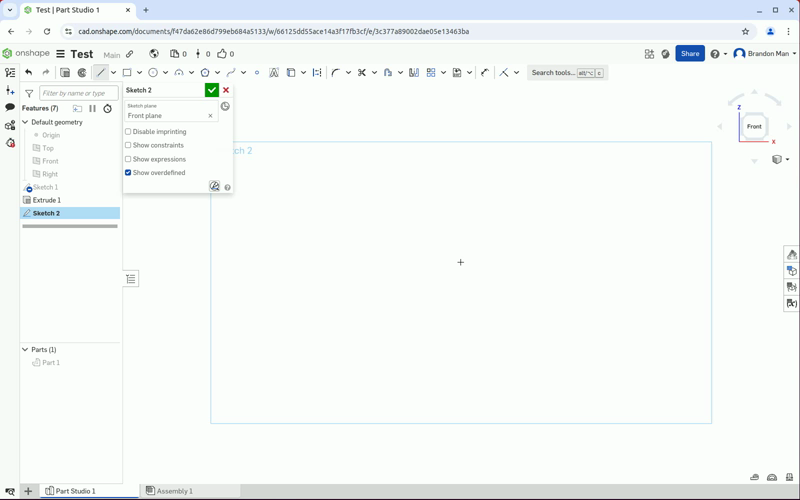
click(460, 261)
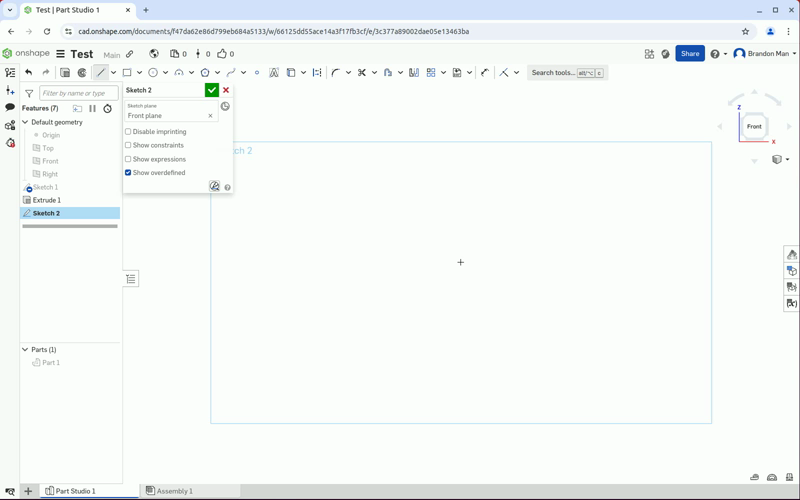
key_up(shift)
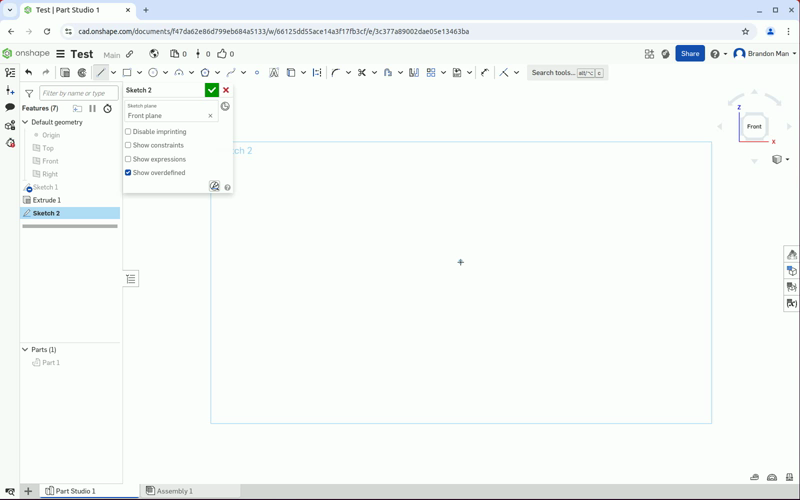
key_down(shift)
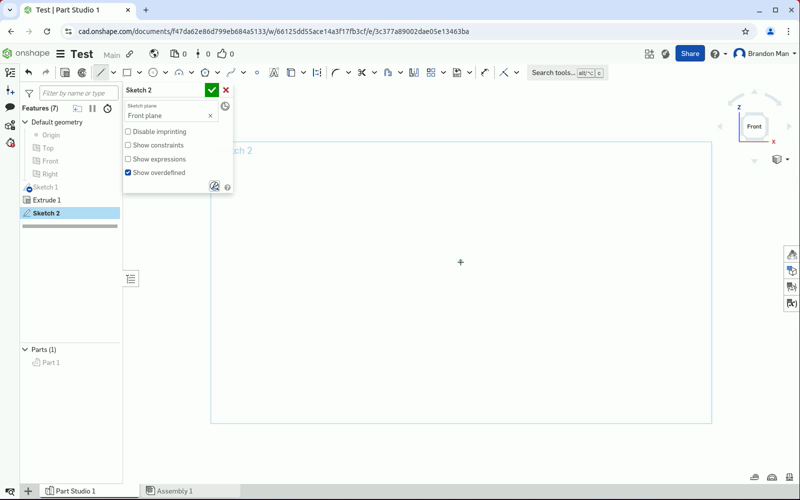
mouse_move(490, 261)
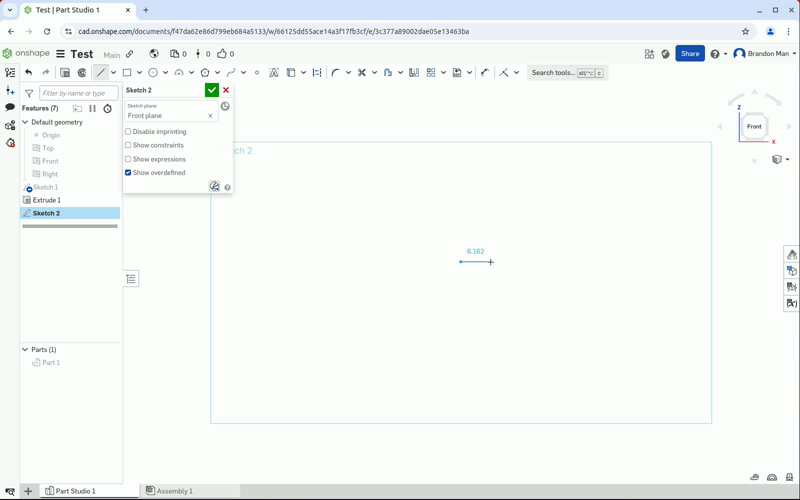
mouse_move(499, 261)
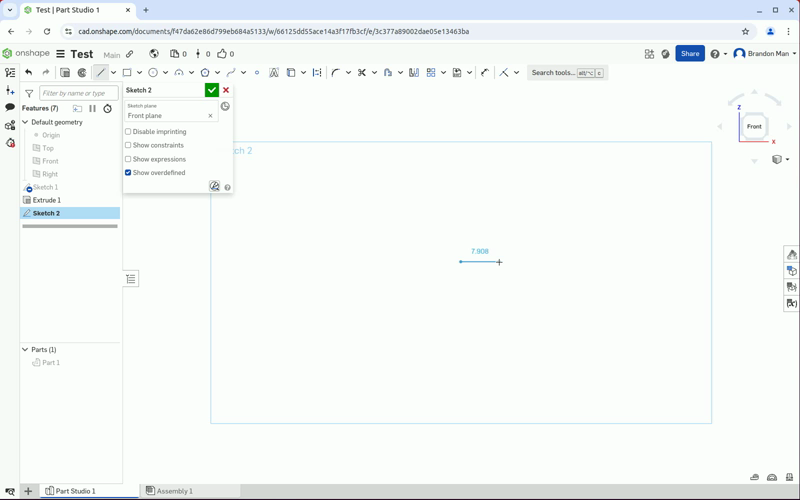
click(499, 261)
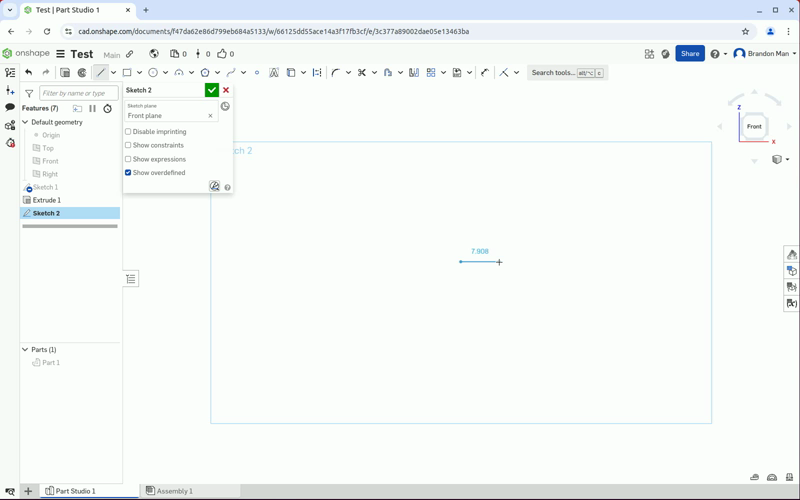
key_up(shift)
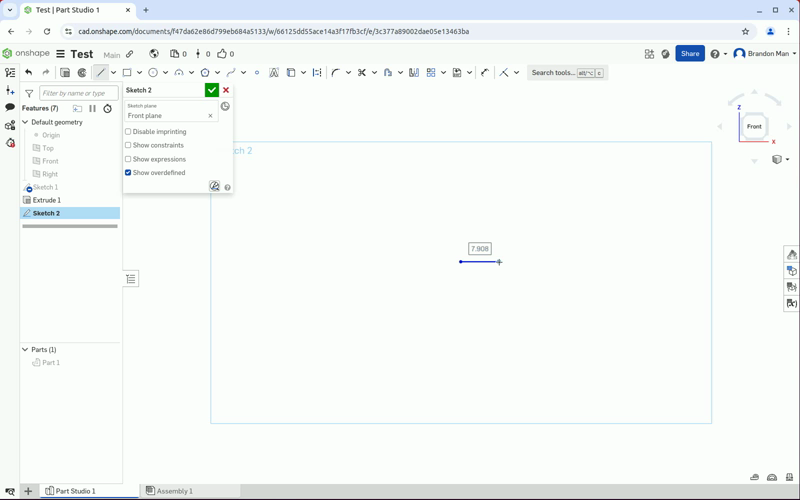
key_down(shift)
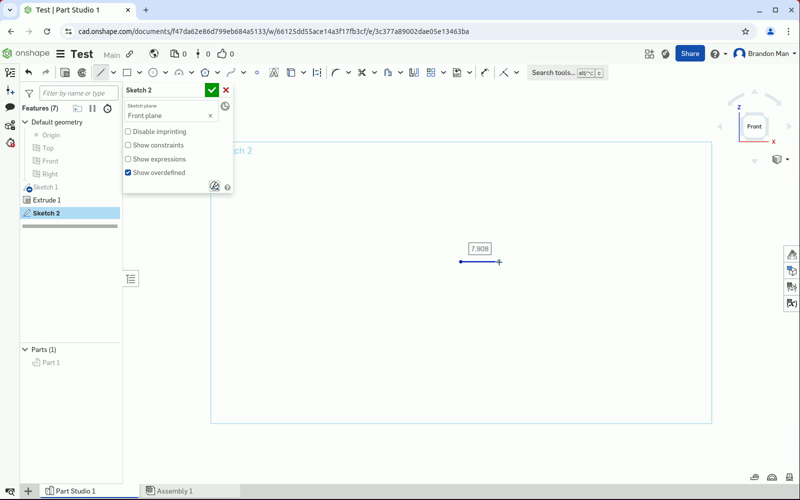
mouse_move(529, 261)
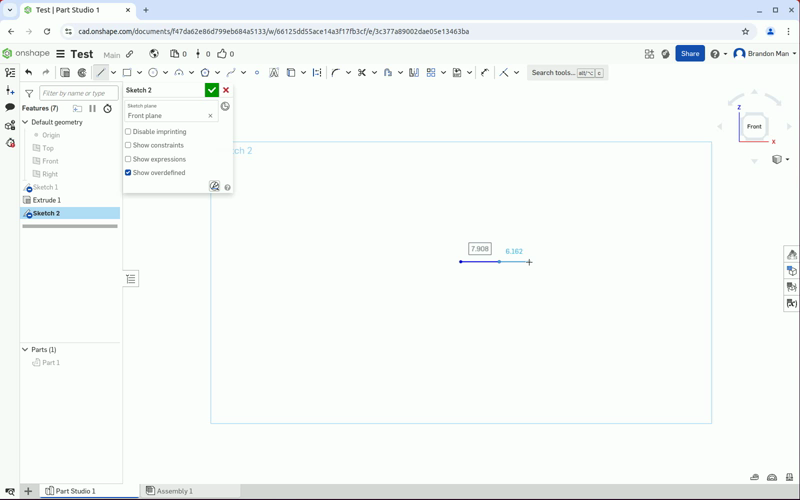
mouse_move(499, 223)
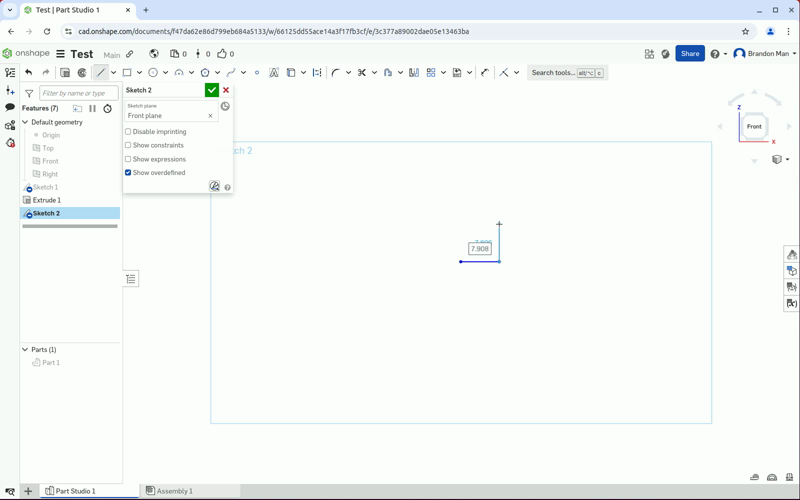
click(499, 223)
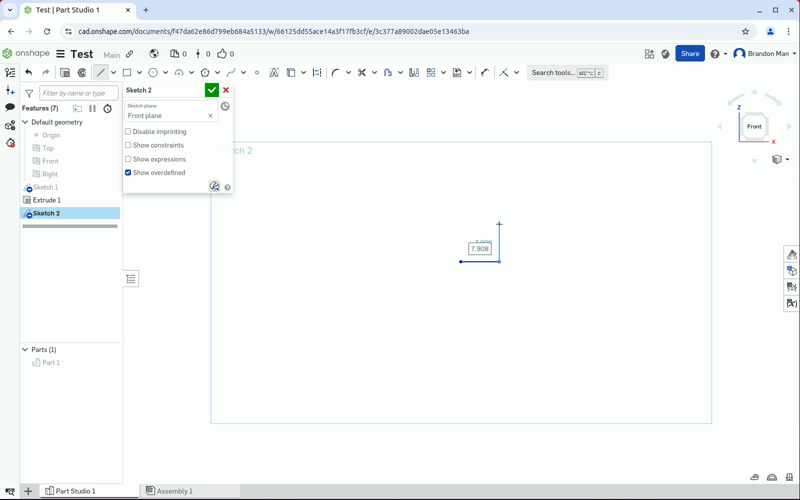
key_up(shift)
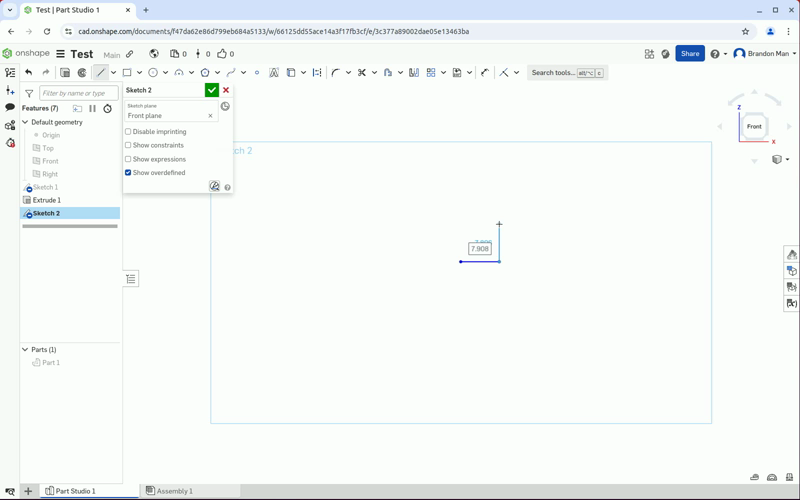
key_down(shift)
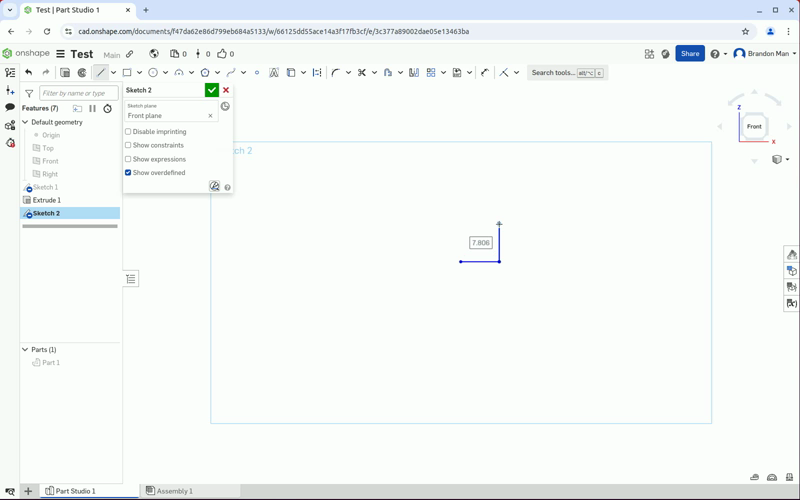
mouse_move(529, 223)
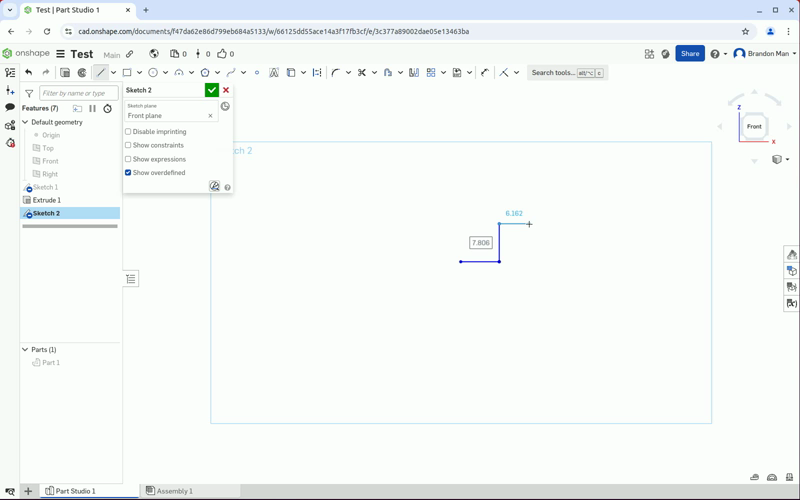
mouse_move(460, 223)
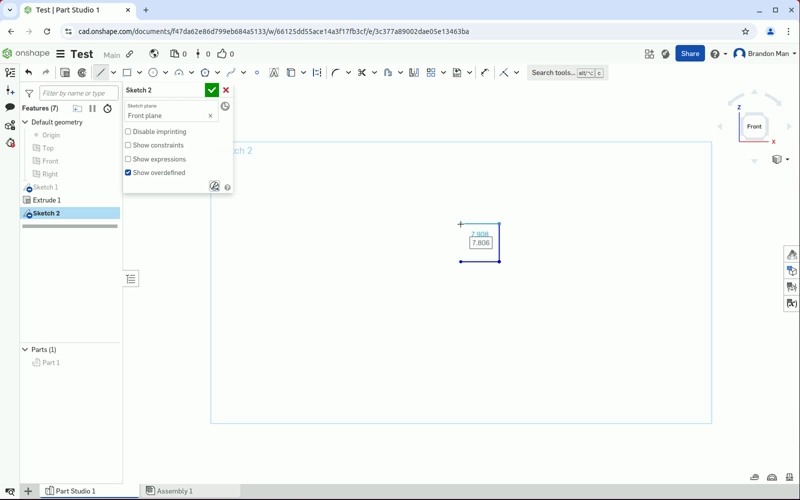
click(460, 223)
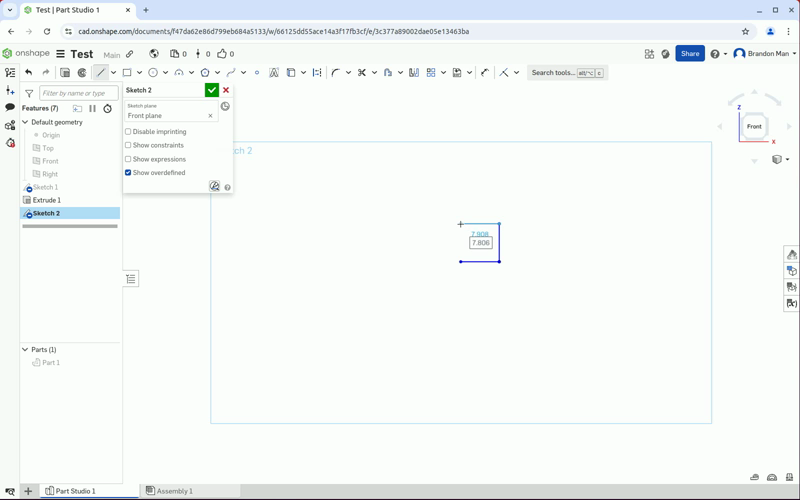
key_up(shift)
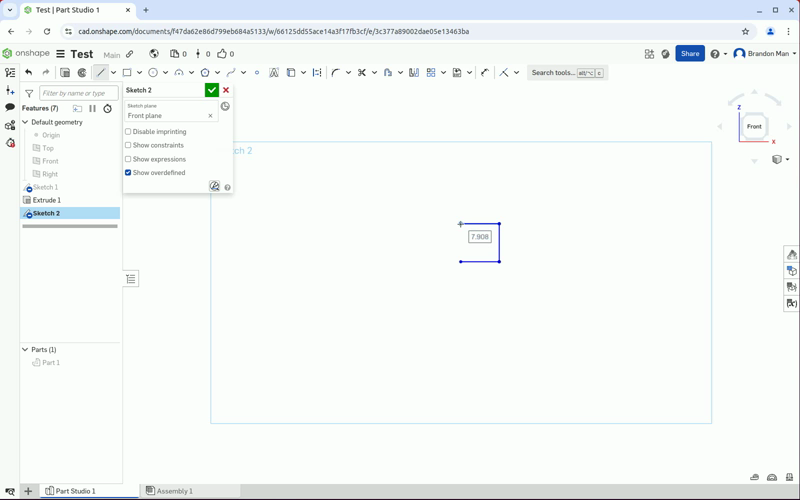
mouse_move(490, 223)
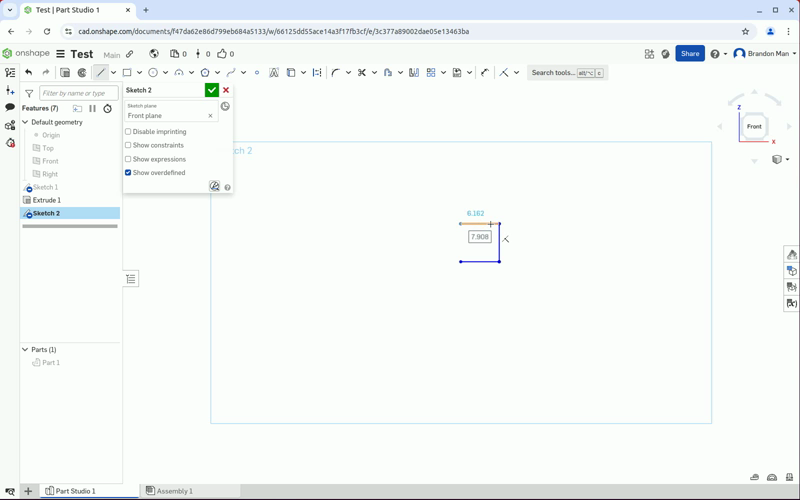
key_down(shift)
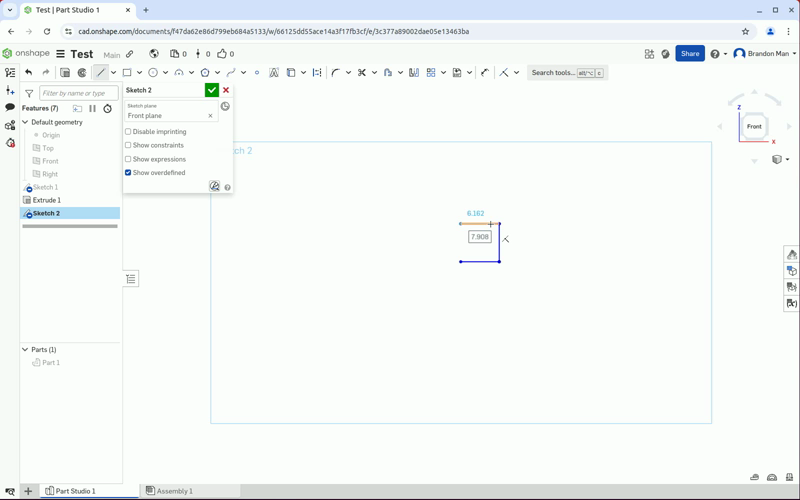
mouse_move(460, 261)
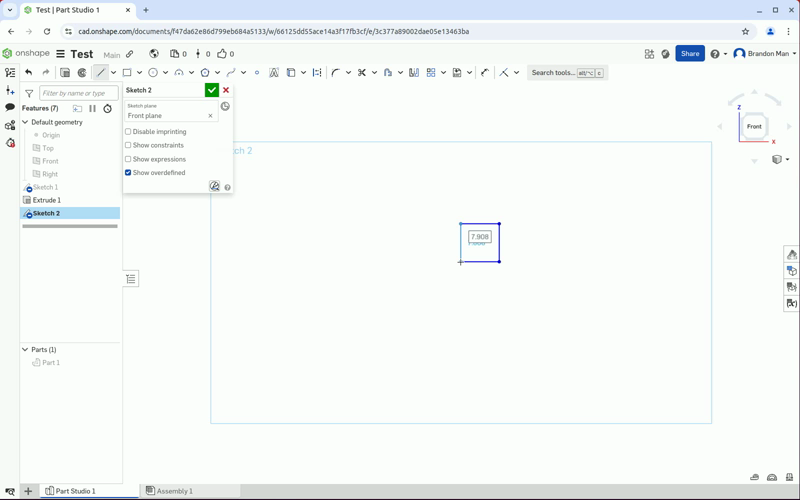
key_up(shift)
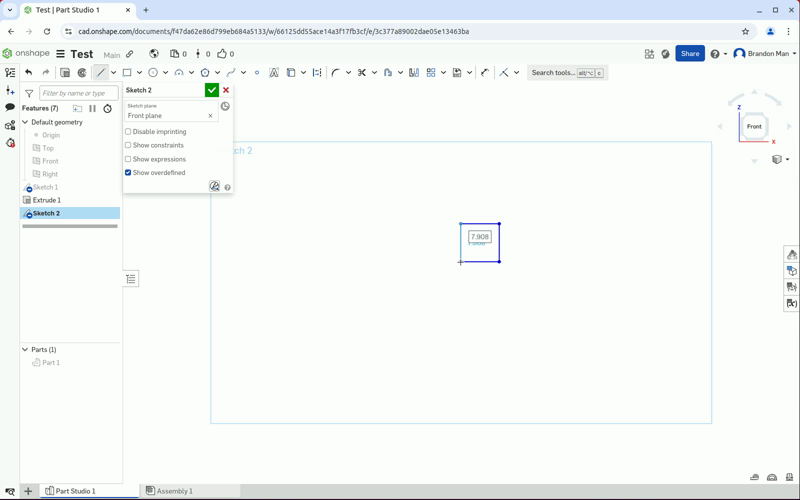
click(460, 261)
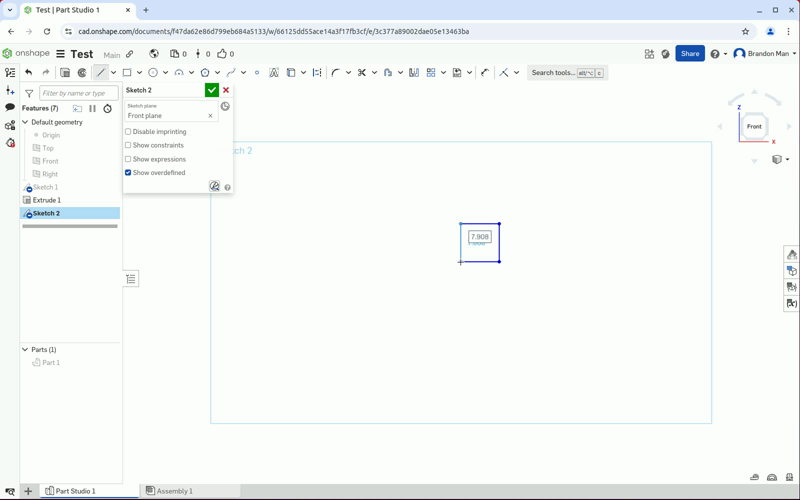
key(esc)
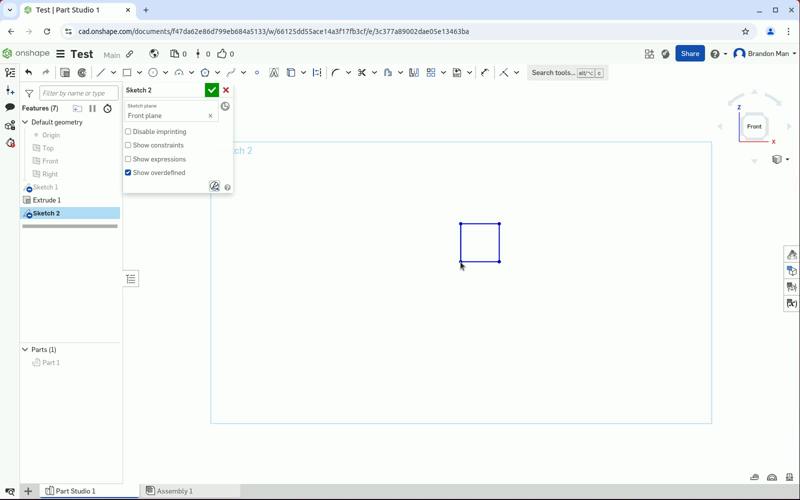
mouse_move(478, 250)
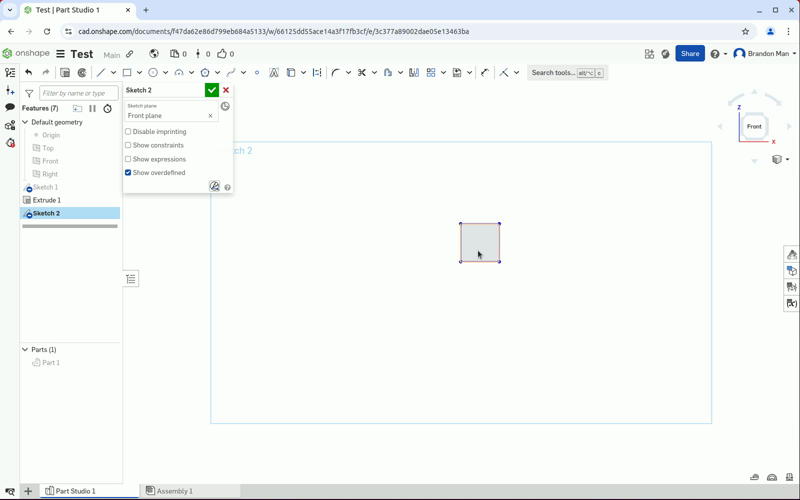
scroll(6)
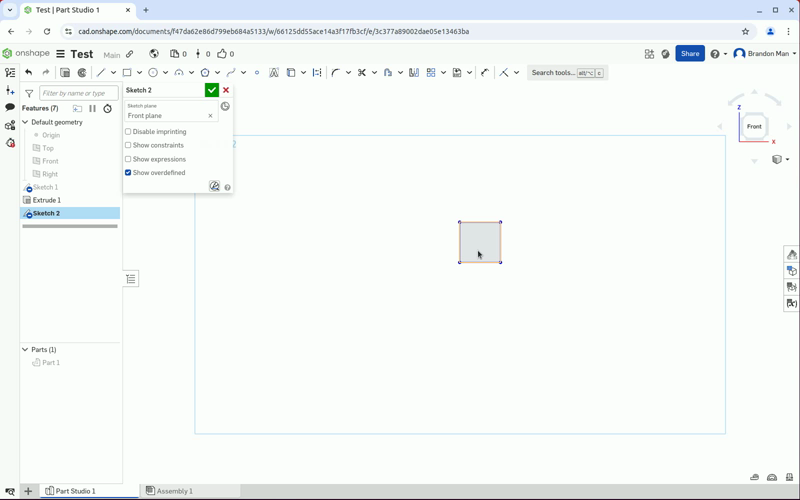
scroll(6)
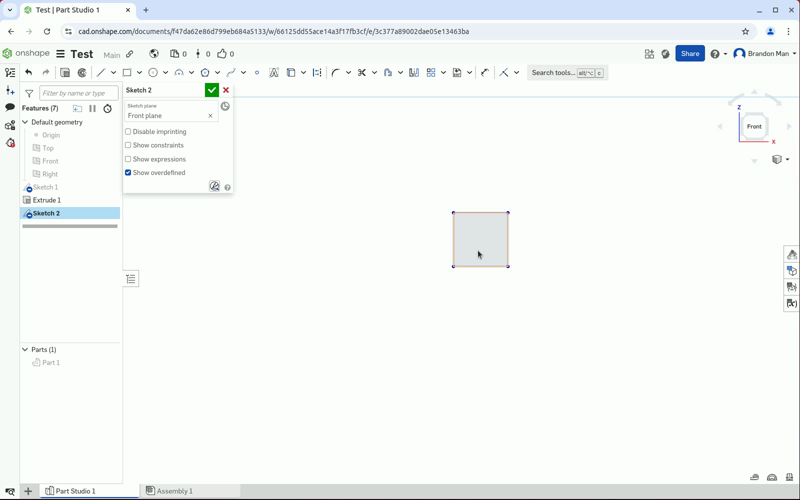
scroll(6)
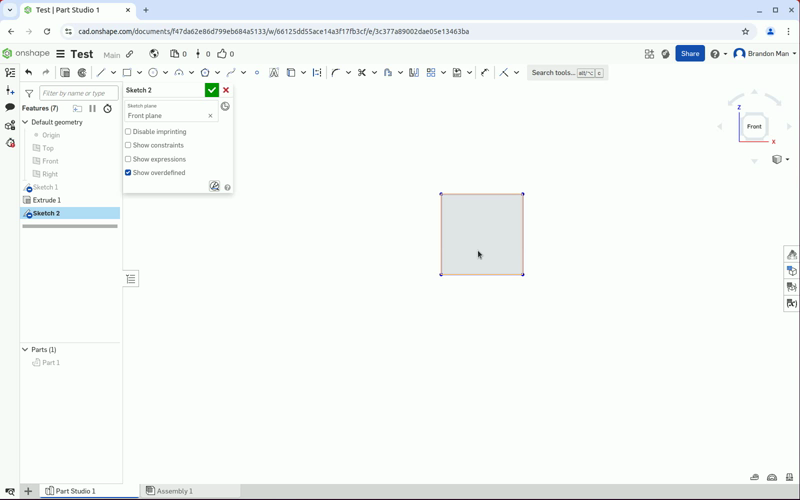
scroll(6)
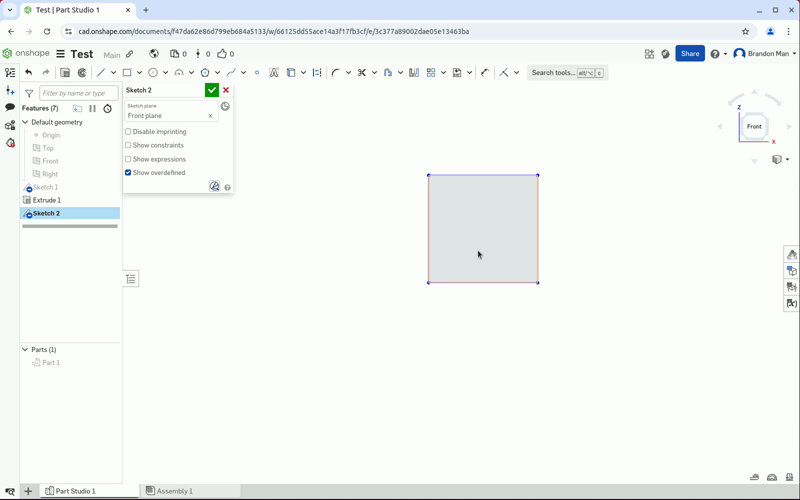
scroll(6)
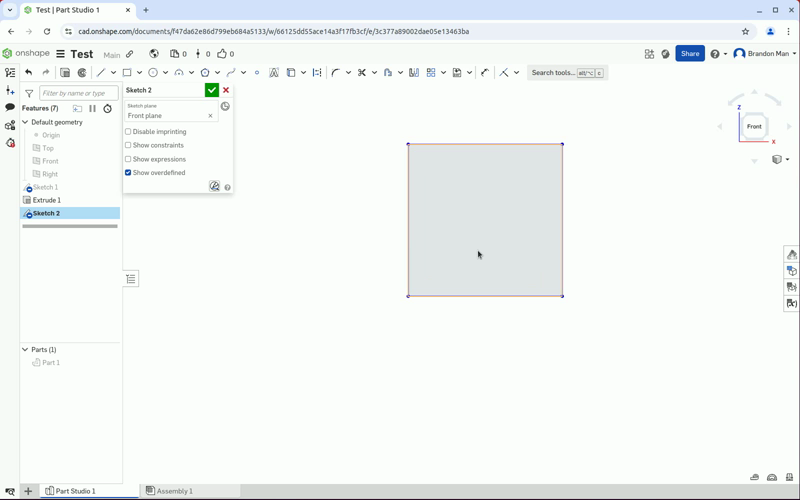
scroll(6)
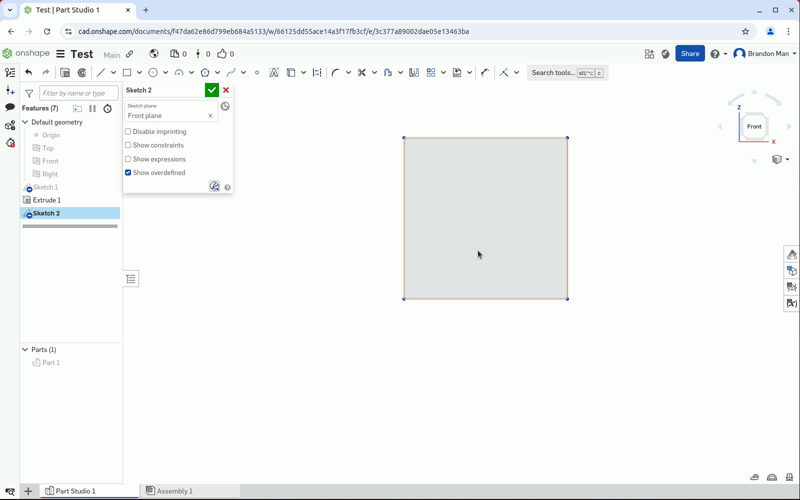
scroll(6)
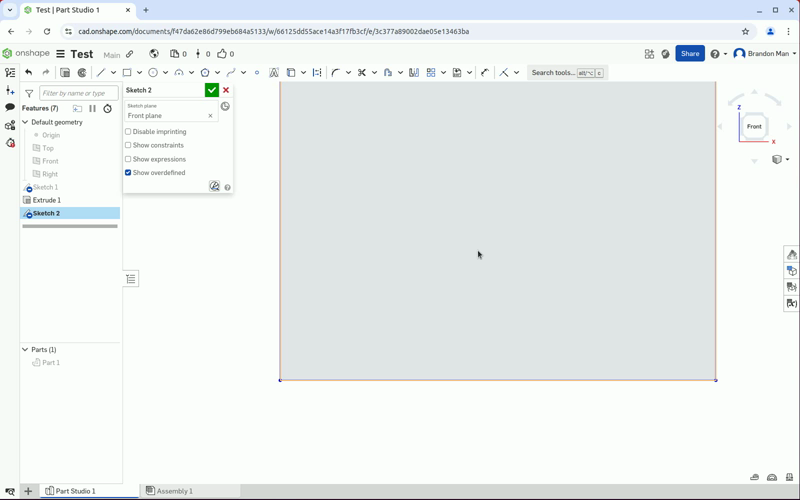
click(478, 250)
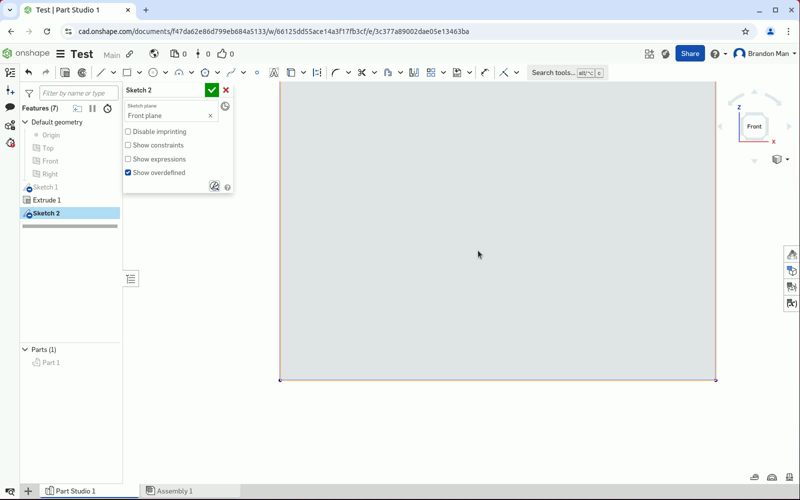
scroll(-6)
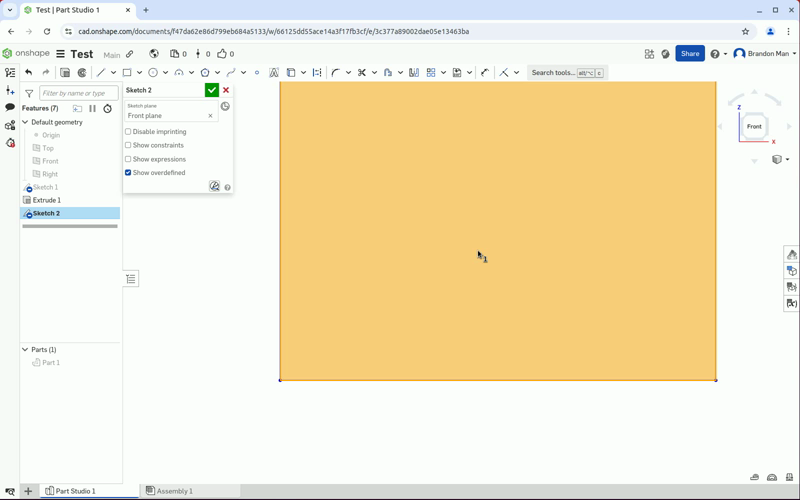
scroll(-6)
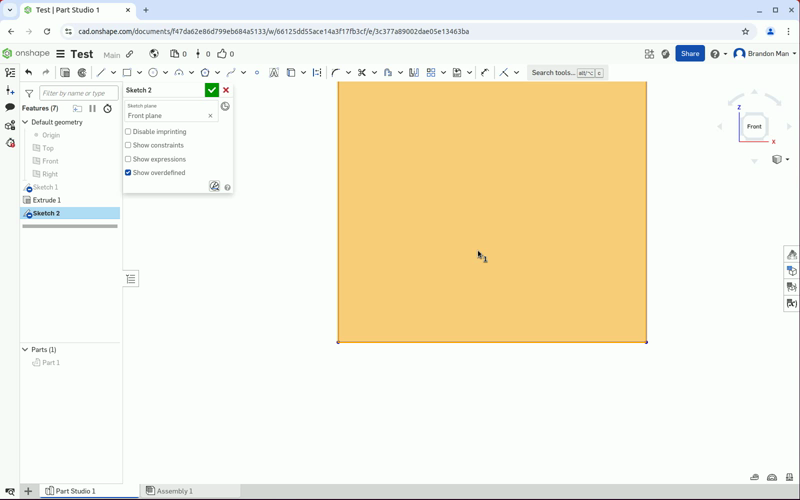
scroll(-6)
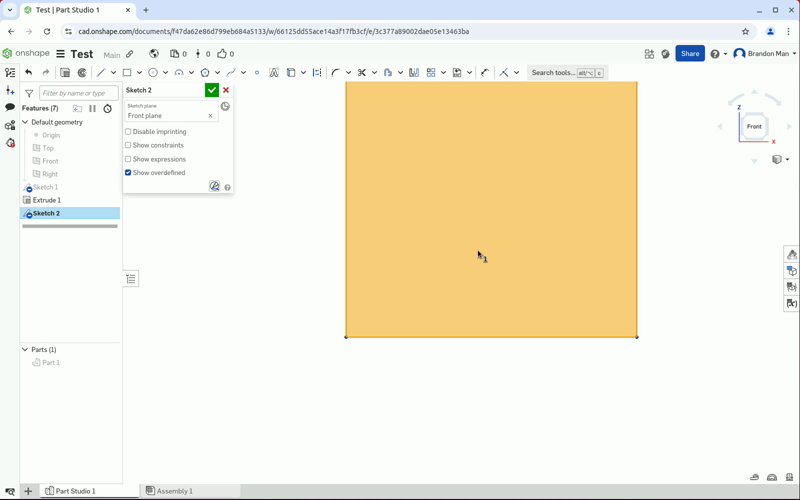
scroll(-6)
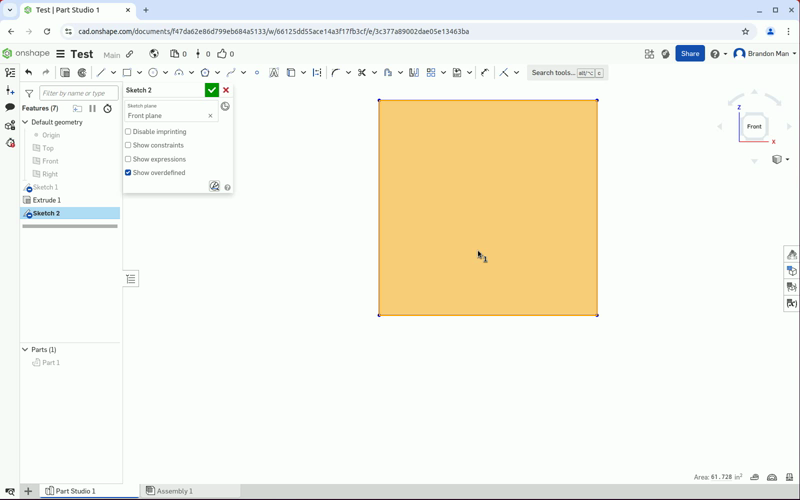
scroll(-6)
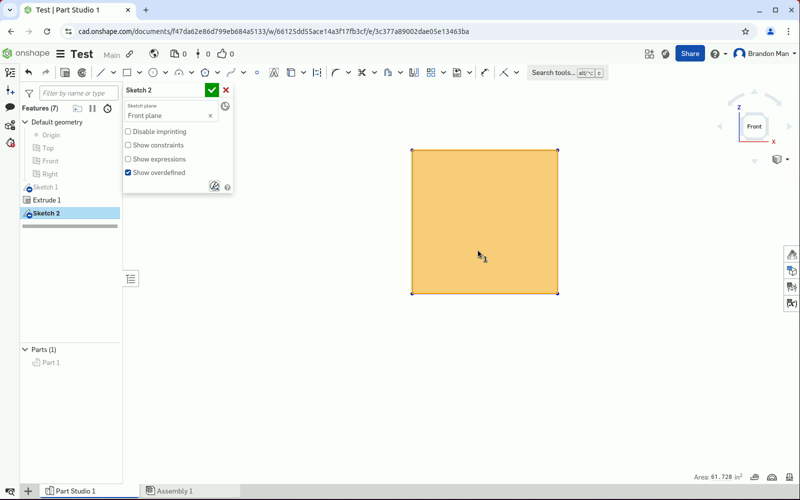
scroll(-6)
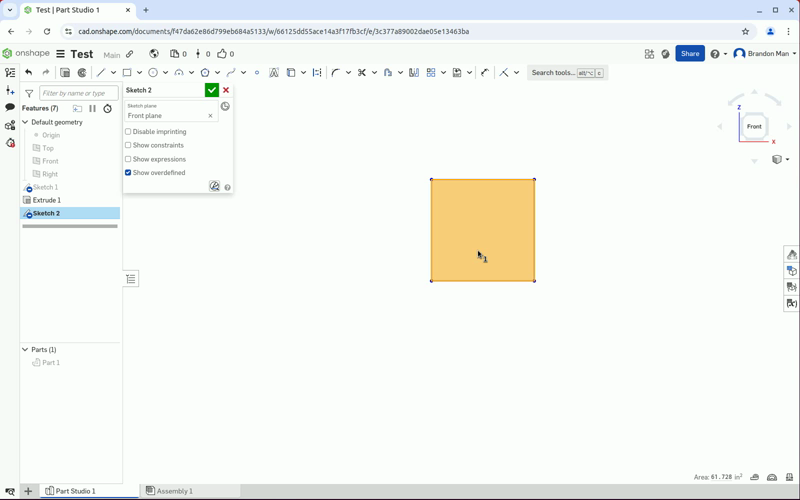
scroll(-6)
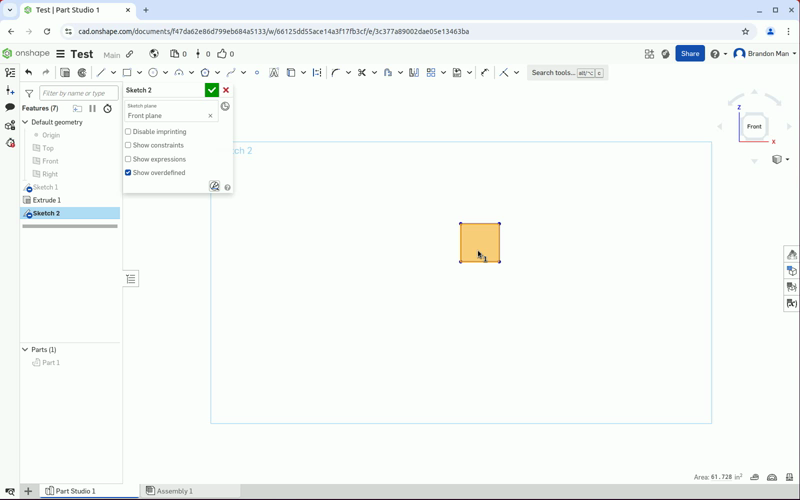
mouse_move(73, 352)
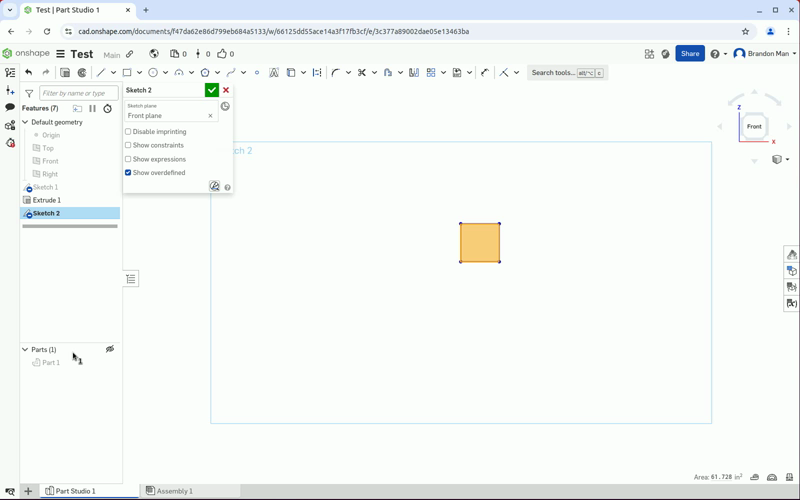
key(shift+y)
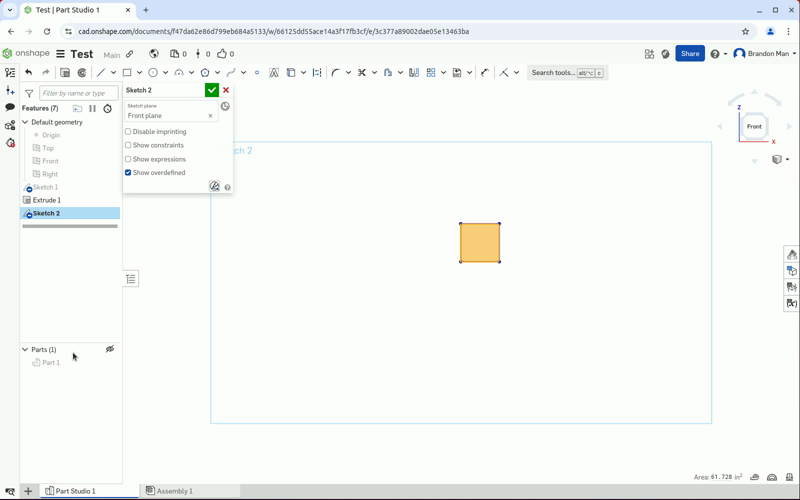
key(shift+e)
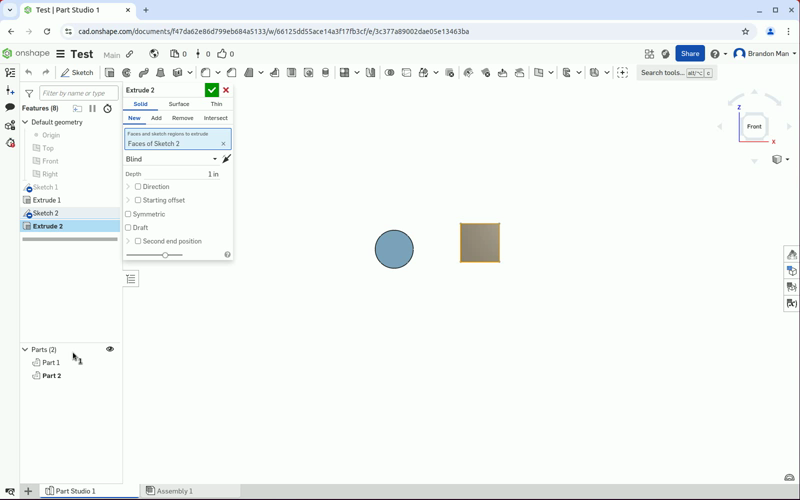
mouse_move(143, 106)
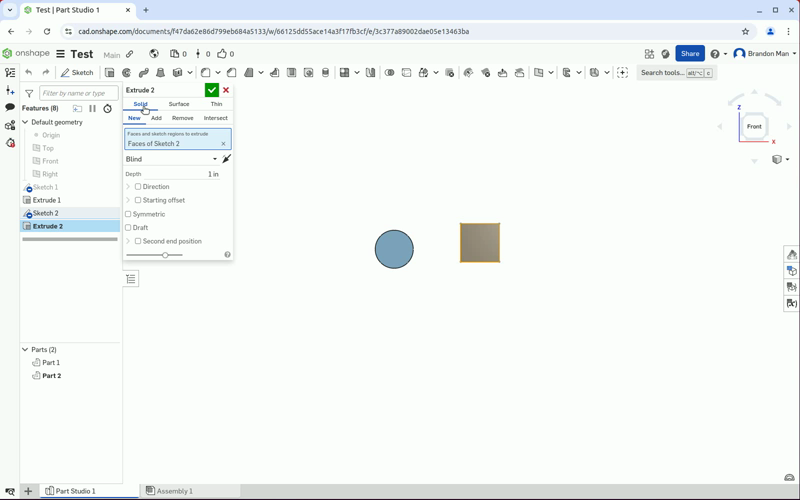
click(143, 106)
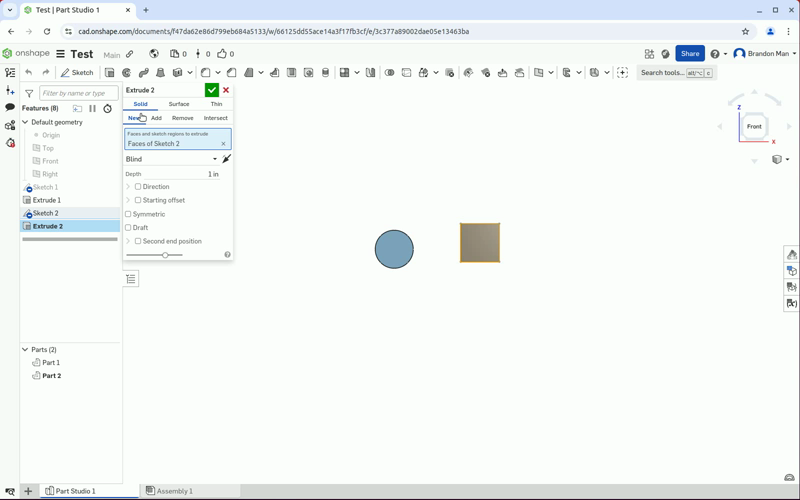
mouse_move(137, 120)
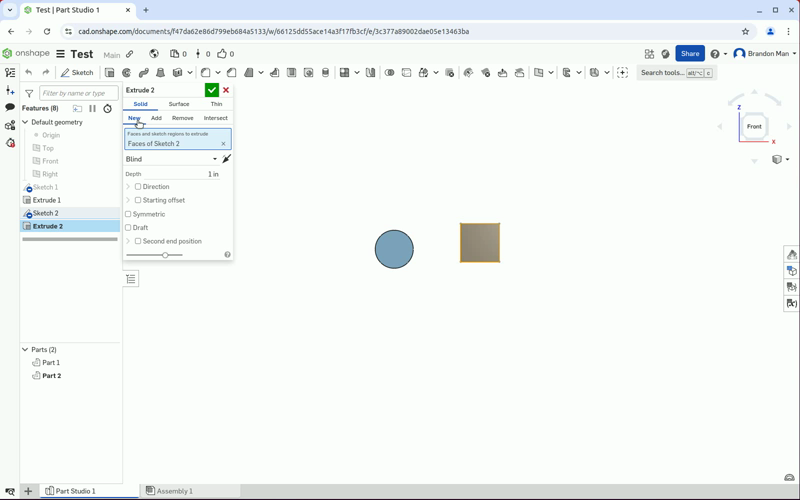
click(137, 120)
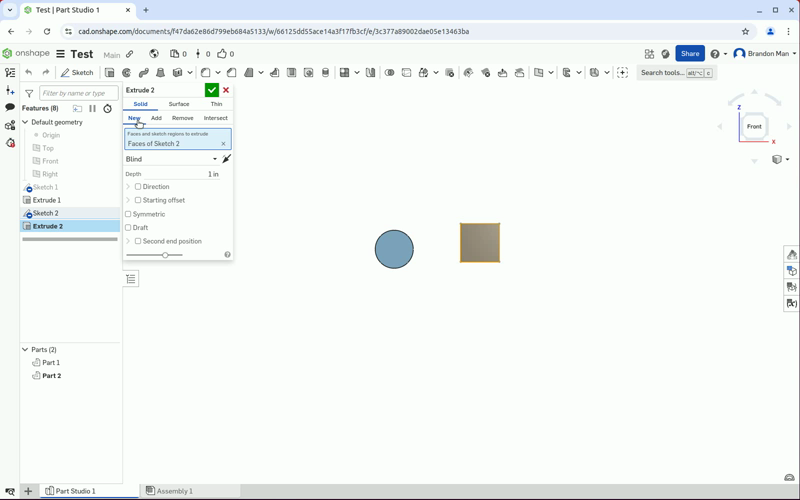
key(tab, 4)
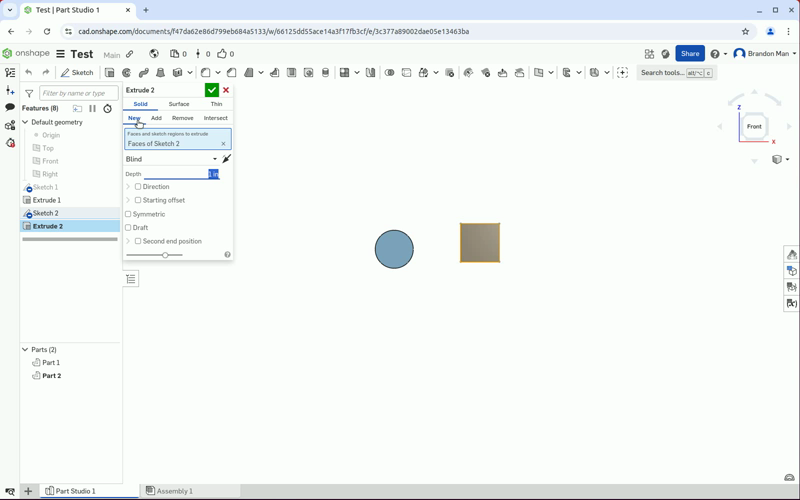
text(23.108)
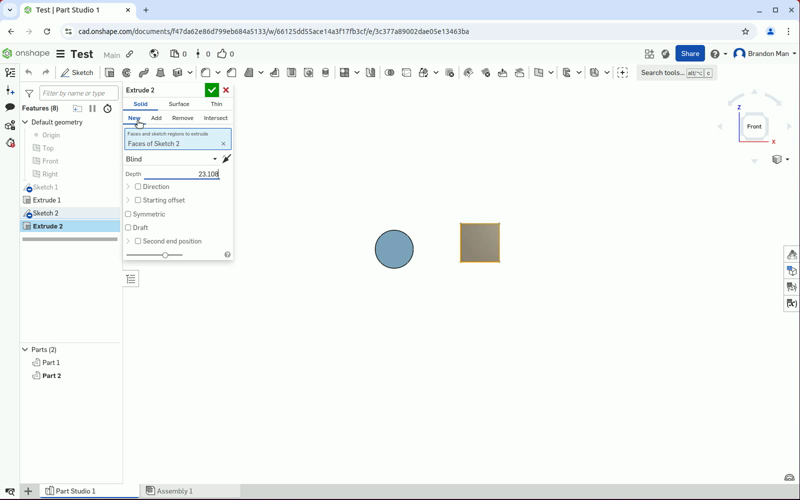
key(enter)
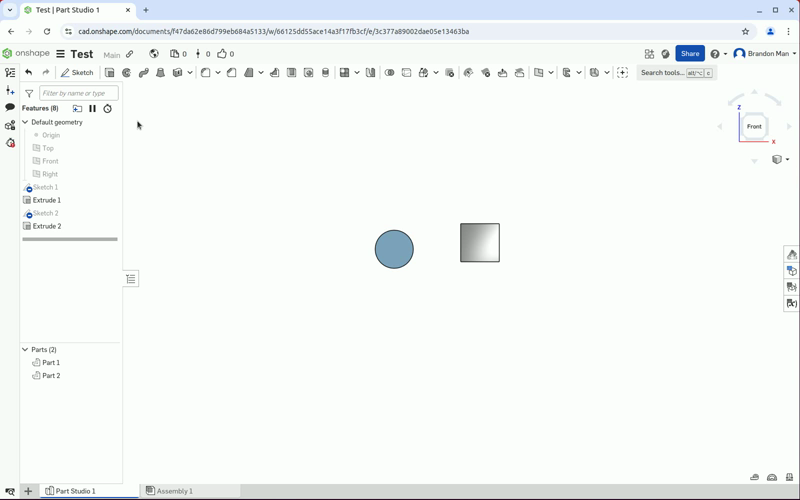
key(shift+h)
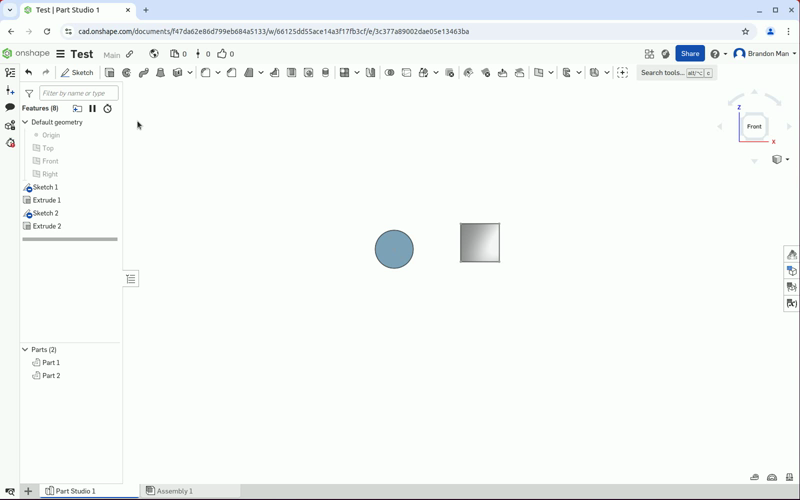
key(shift+h)
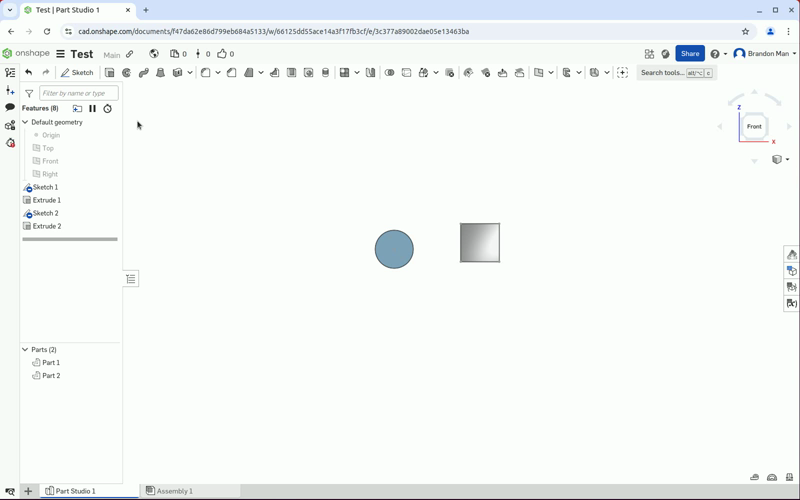
key(shift+7)
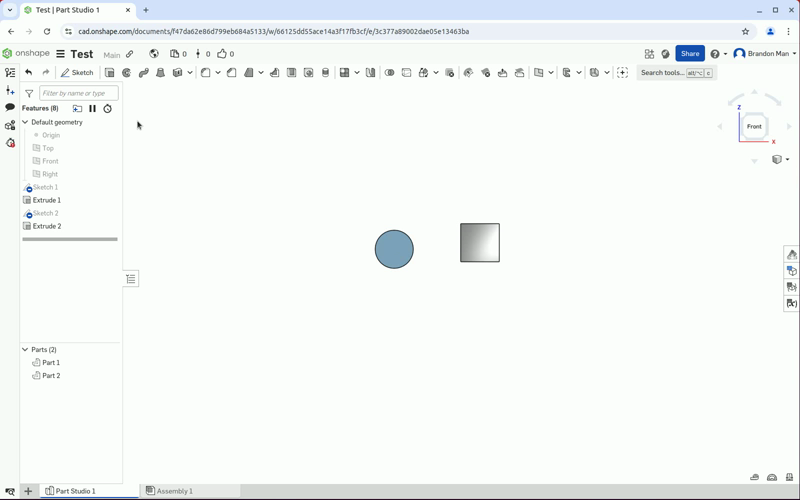
key(left, 2)
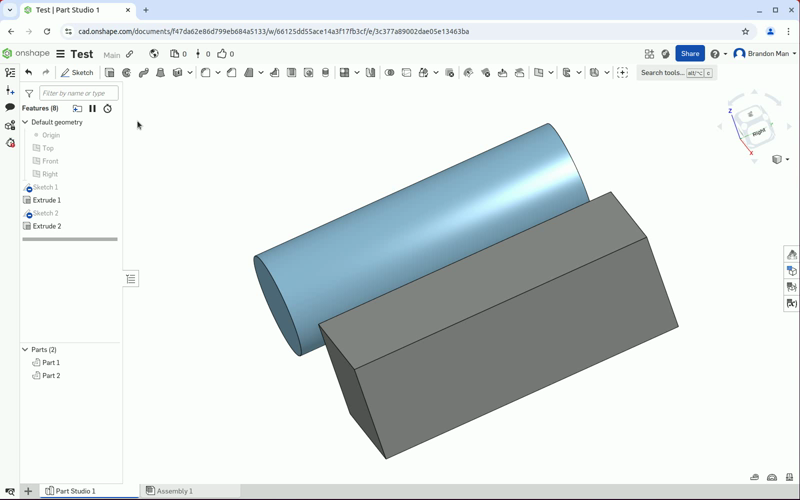
key(down, 2)
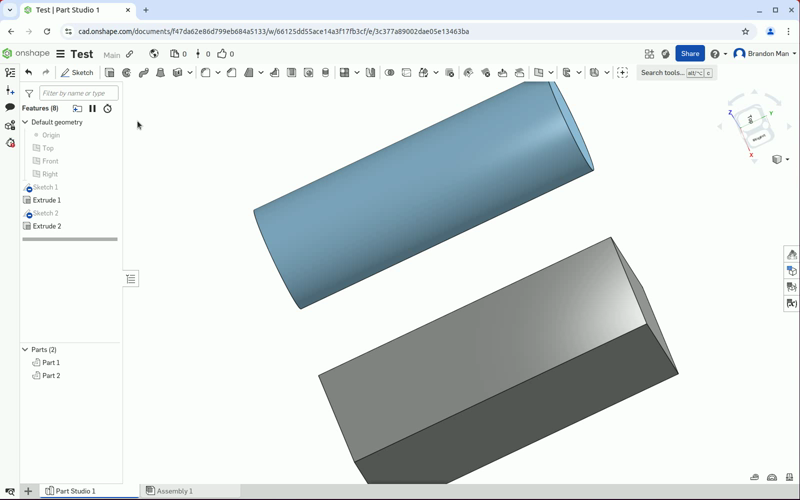
key(up, 2)
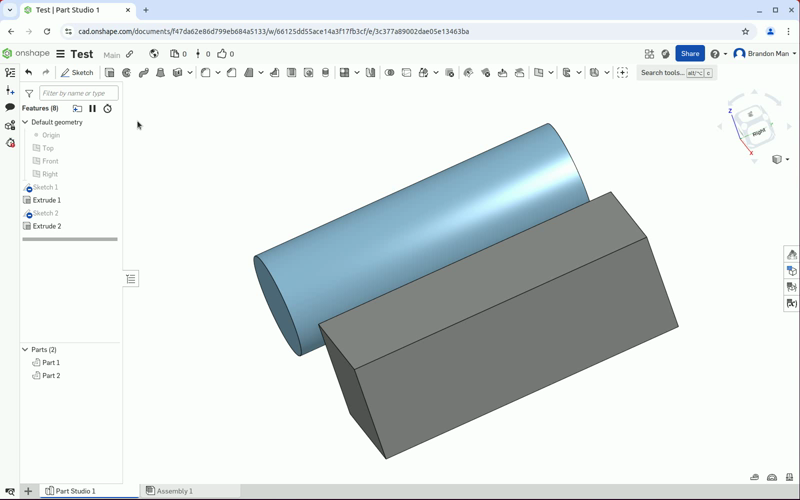
key(right, 2)
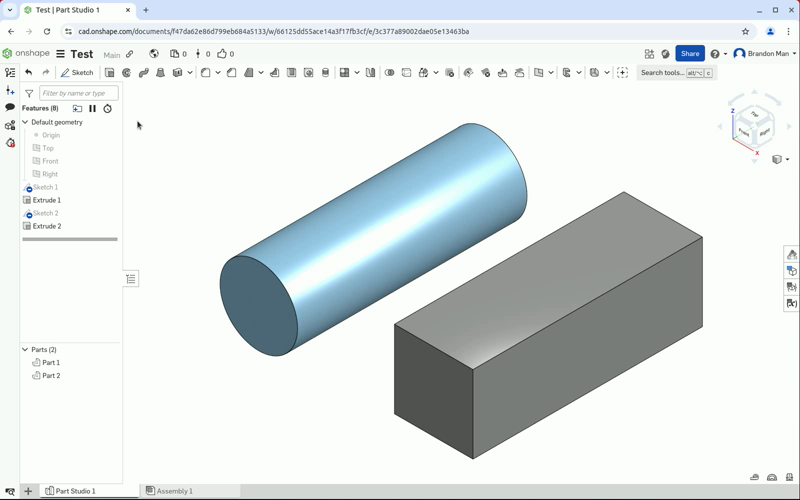
mouse_move(73, 189)
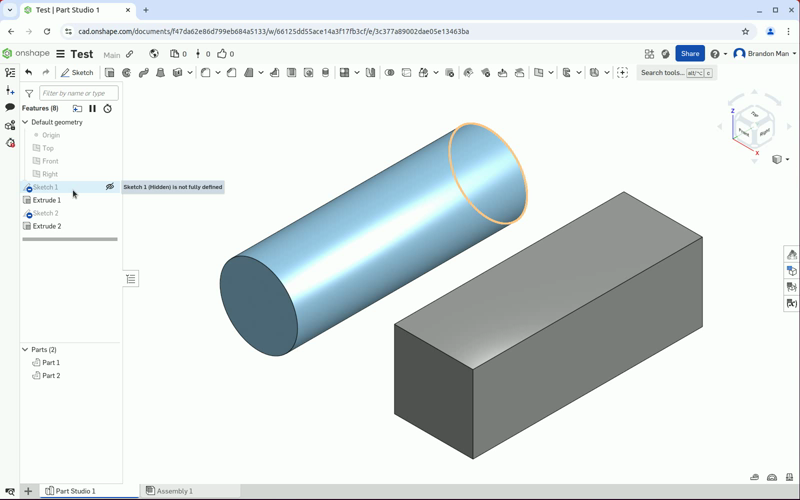
click(73, 189)